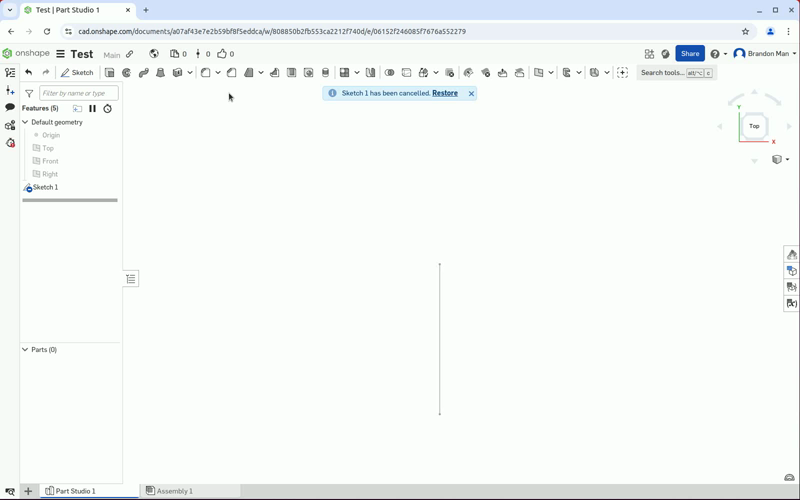
key(shift+h)
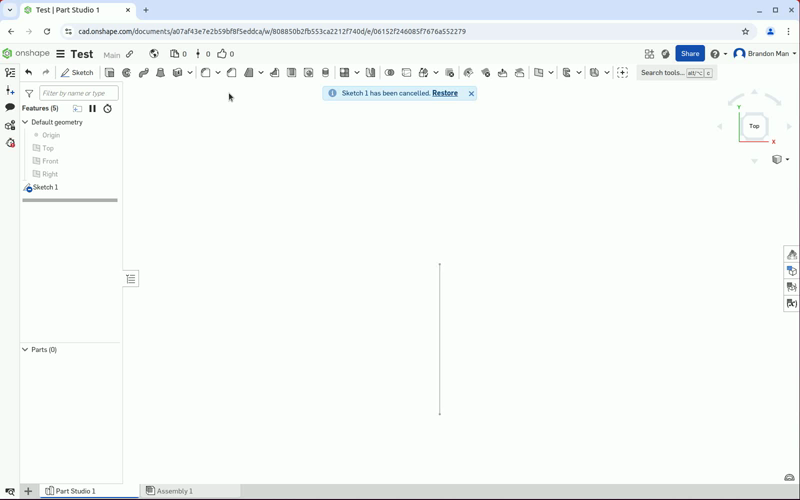
key(shift+s)
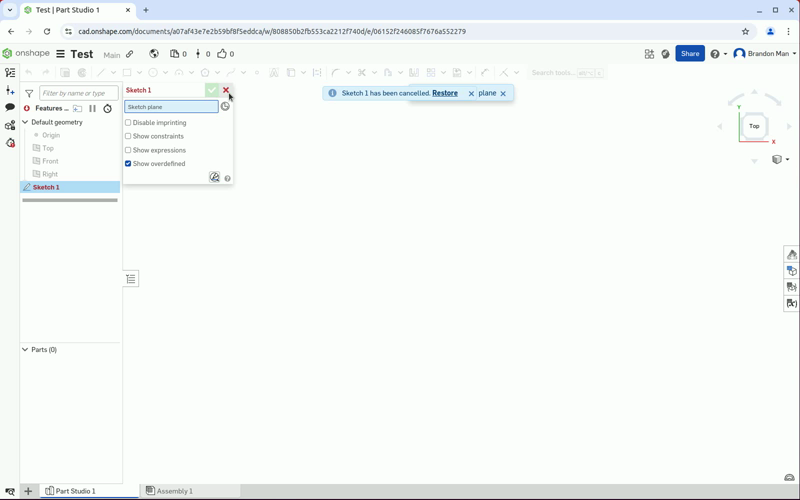
mouse_move(73, 150)
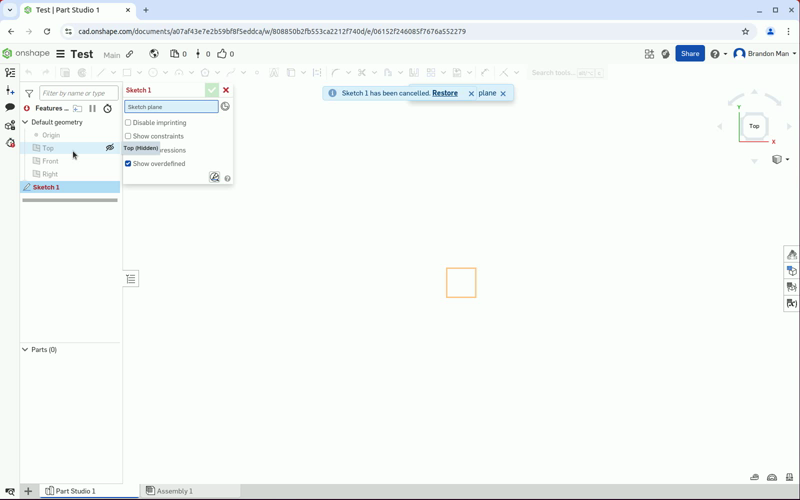
click(73, 150)
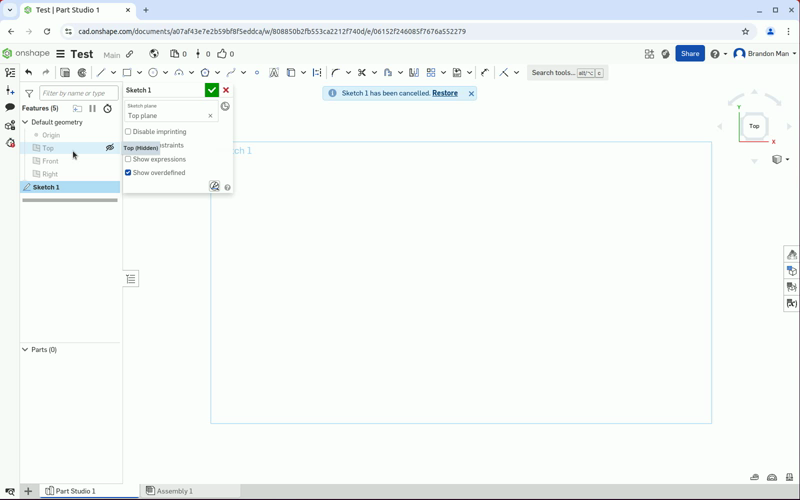
mouse_move(73, 352)
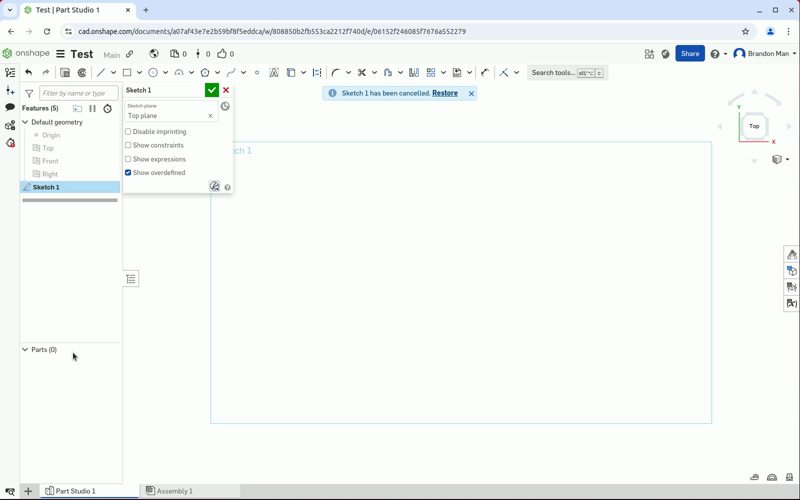
key(y)
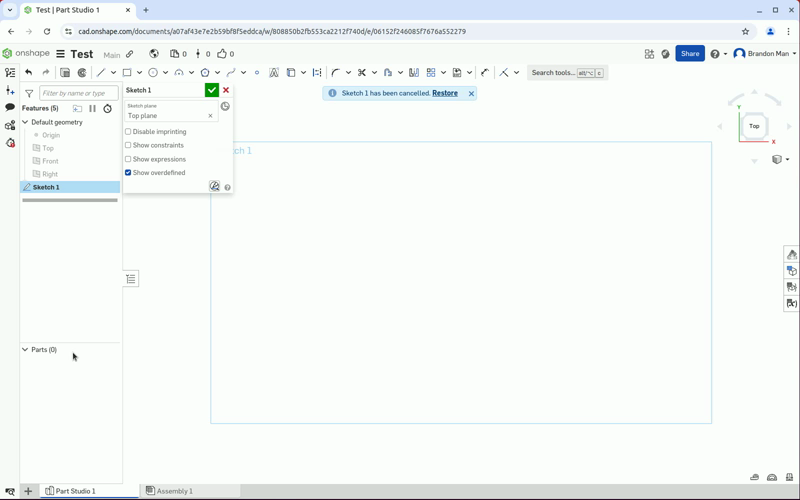
key(l)
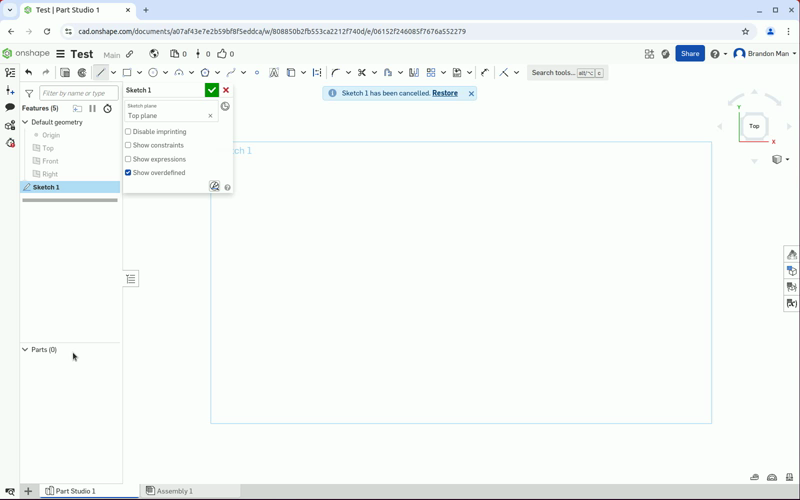
key_down(shift)
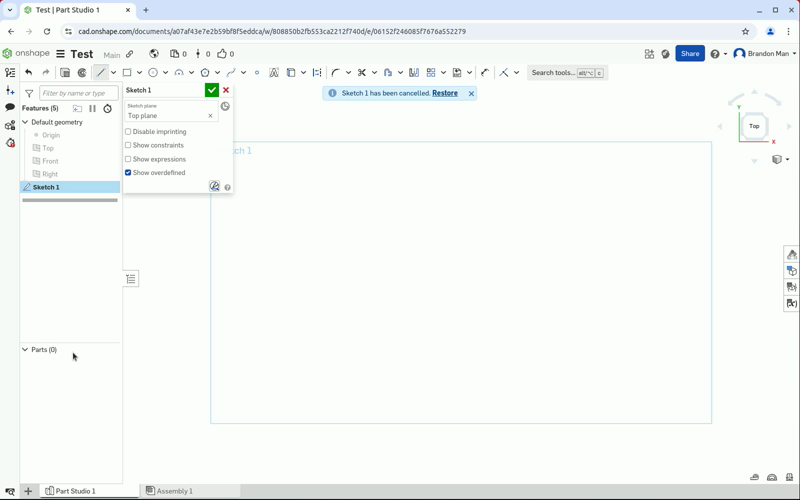
mouse_move(348, 345)
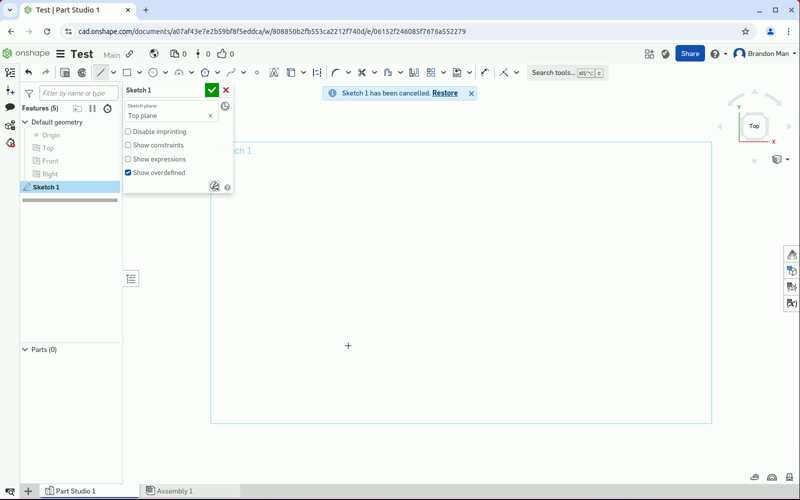
click(348, 345)
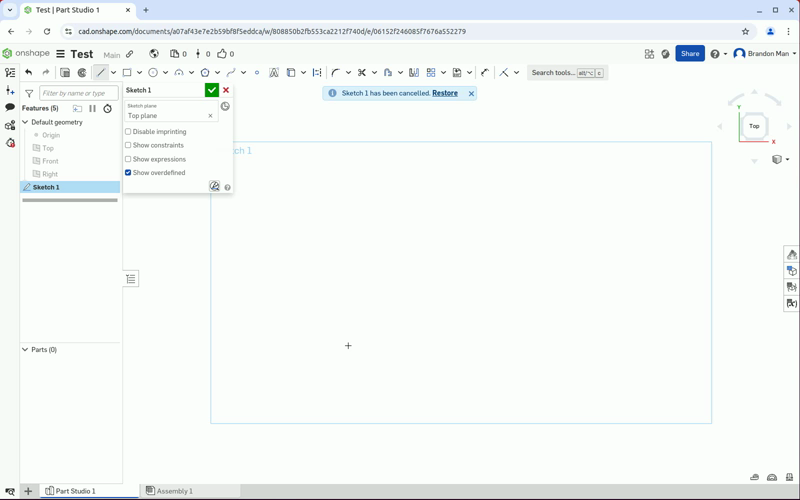
key_up(shift)
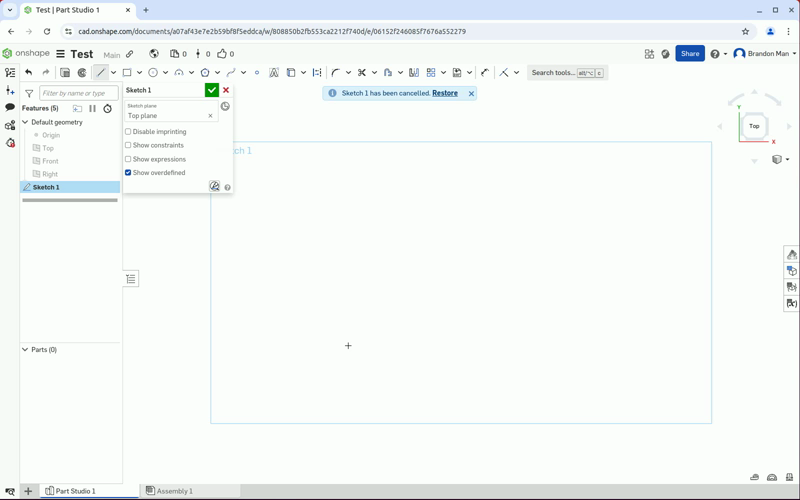
key_down(shift)
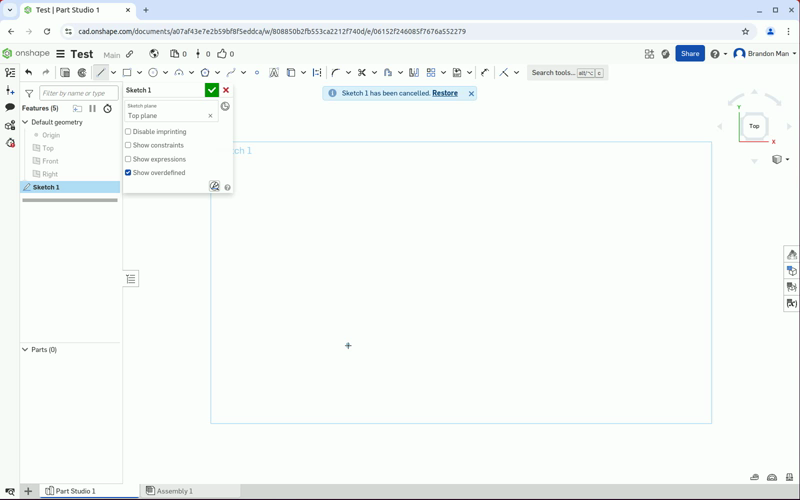
mouse_move(572, 345)
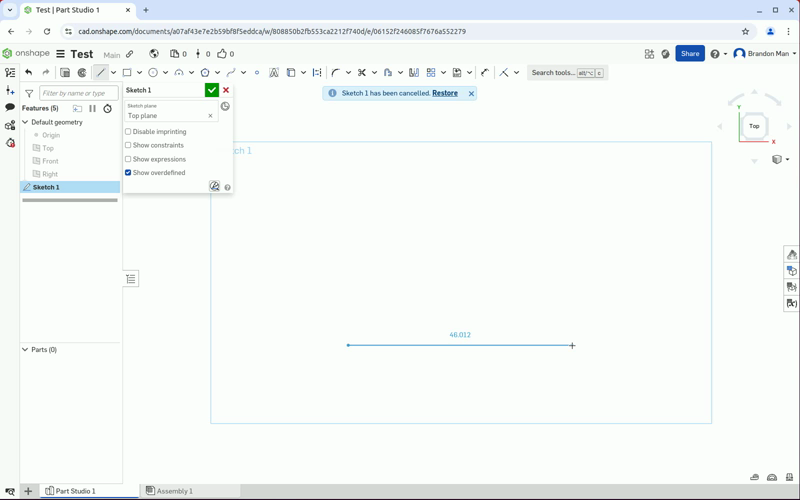
click(572, 345)
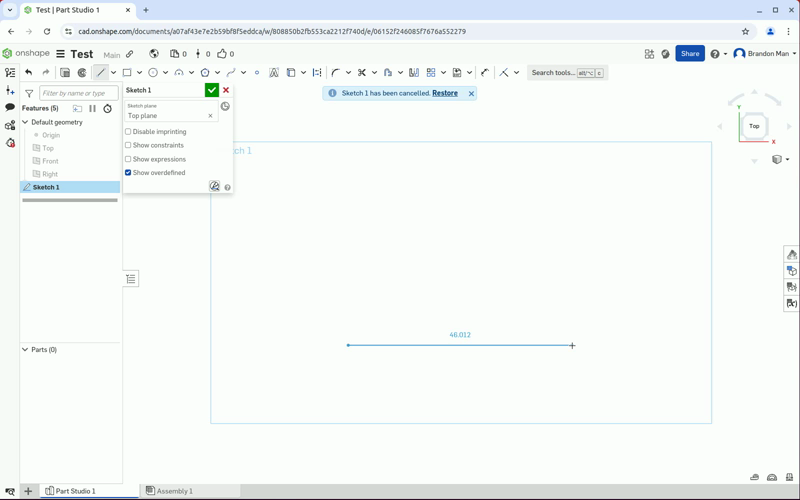
key_up(shift)
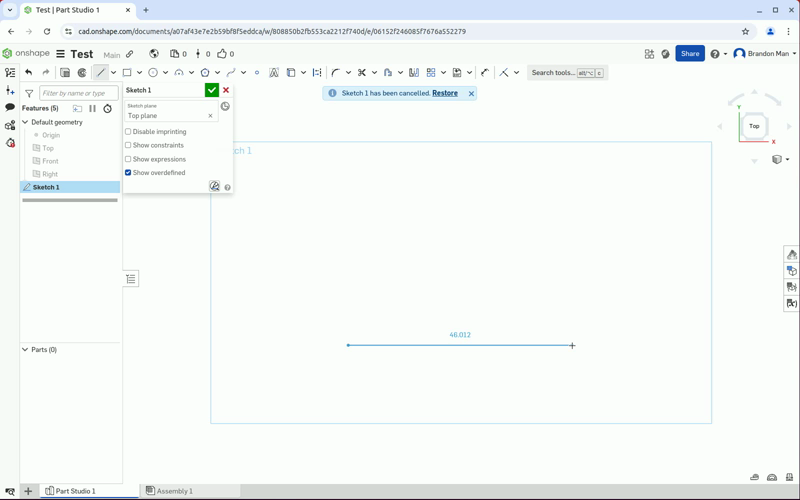
key_down(shift)
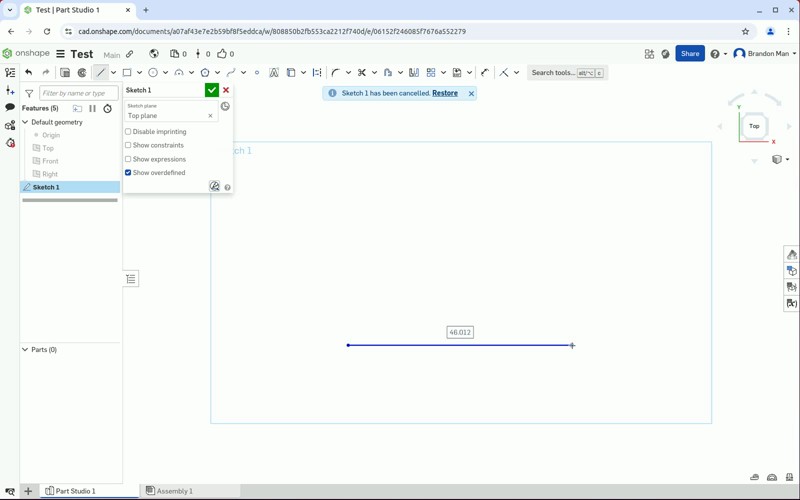
mouse_move(572, 220)
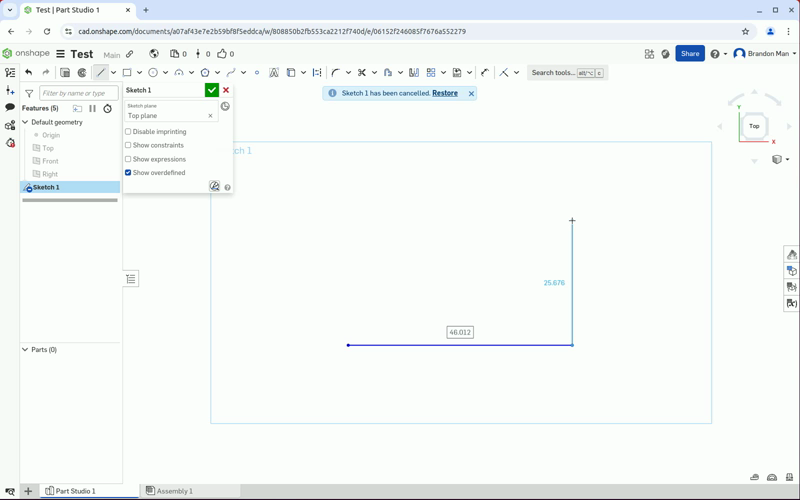
click(572, 220)
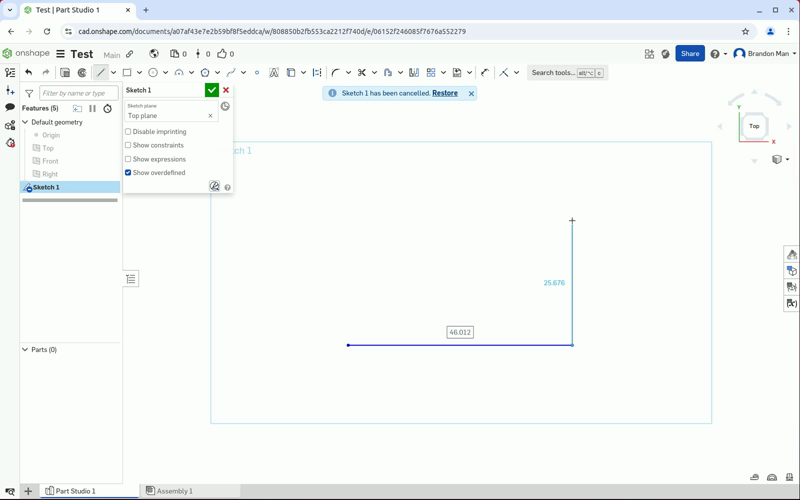
key_up(shift)
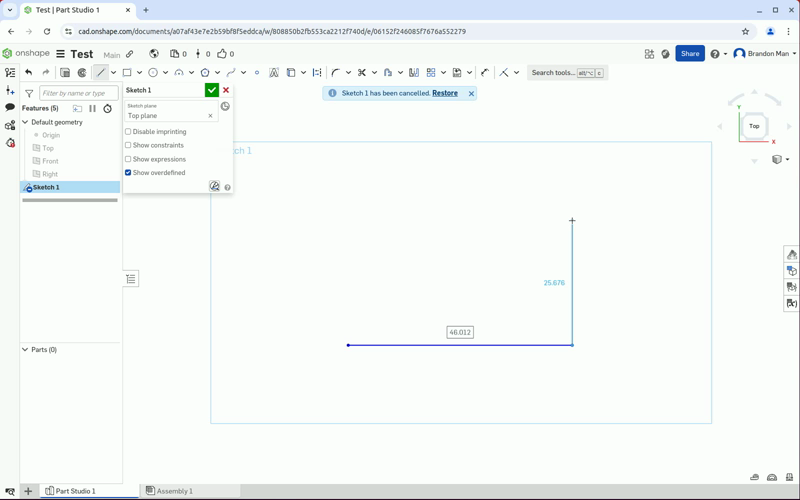
key_down(shift)
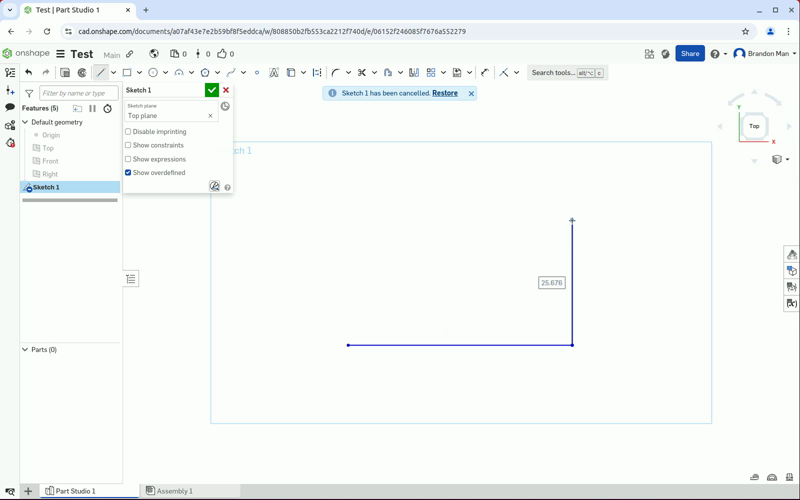
mouse_move(348, 220)
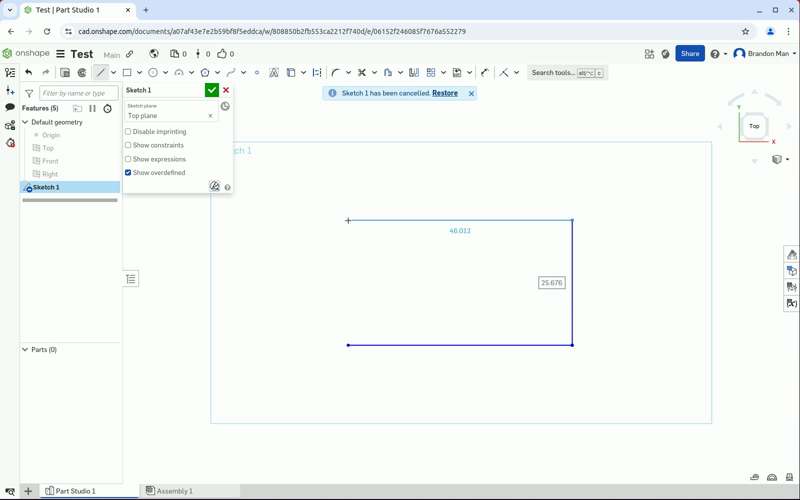
click(348, 220)
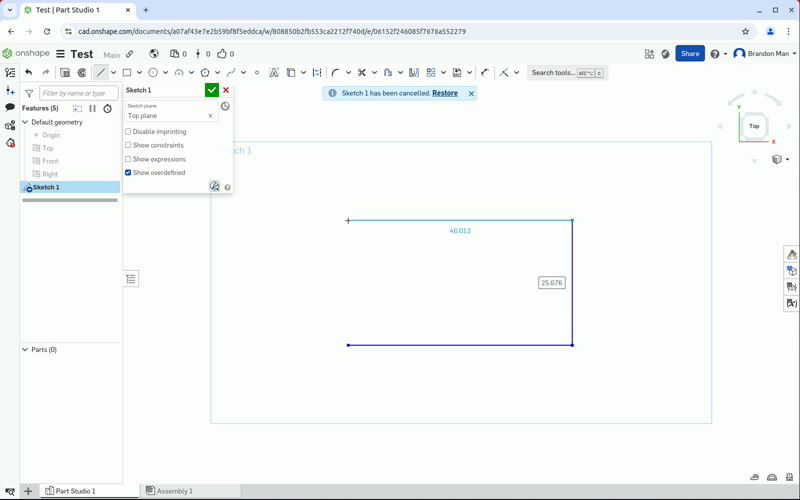
key_up(shift)
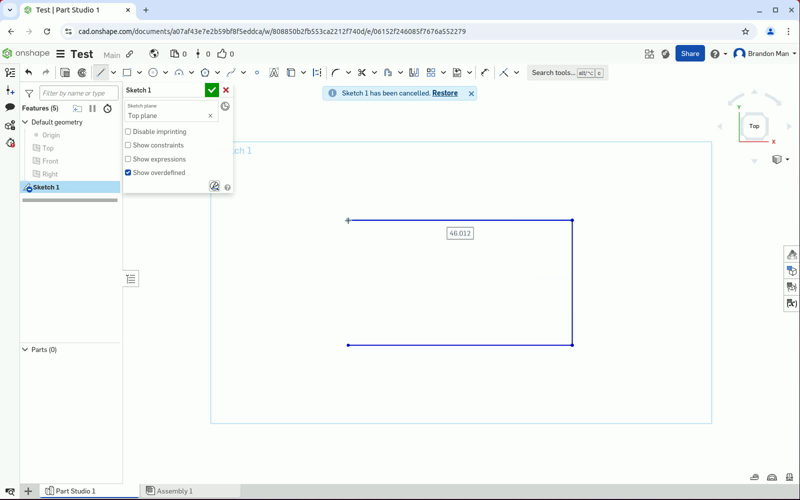
key_down(shift)
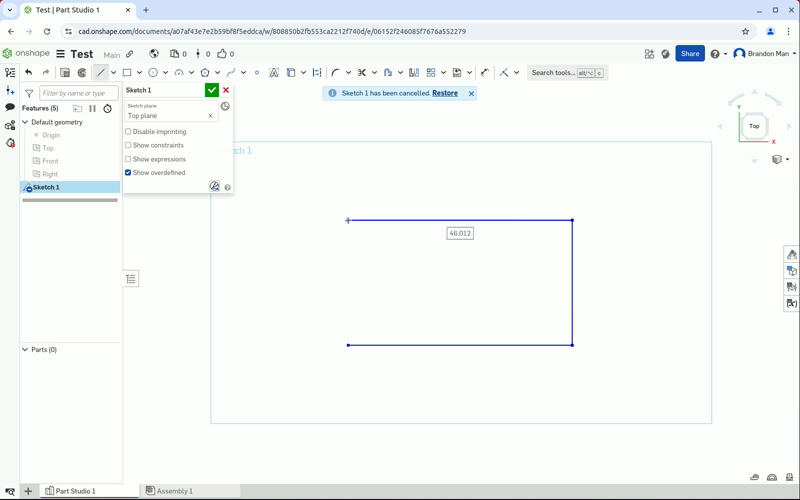
mouse_move(348, 345)
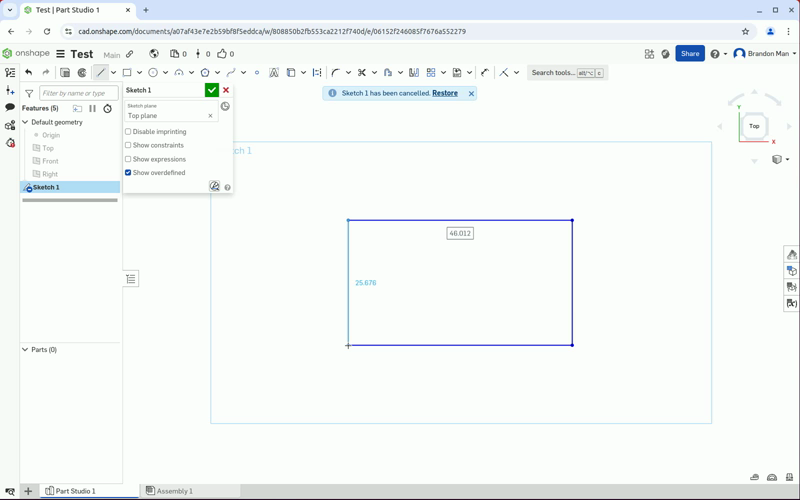
key_up(shift)
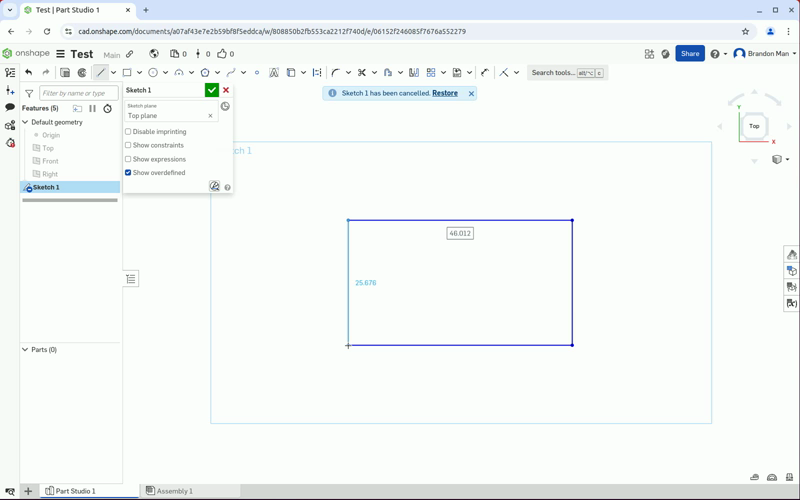
click(348, 345)
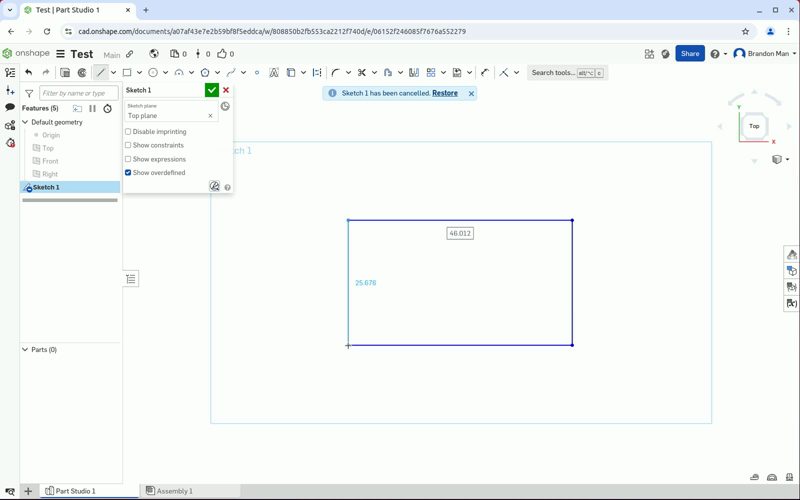
key(esc)
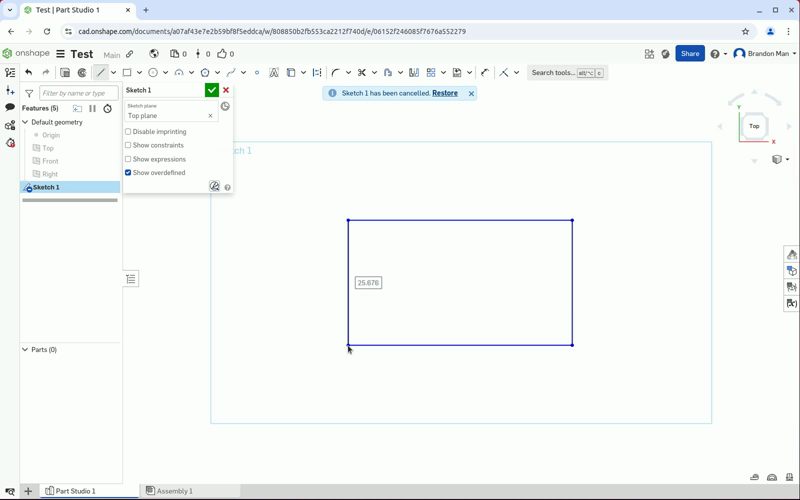
key(l)
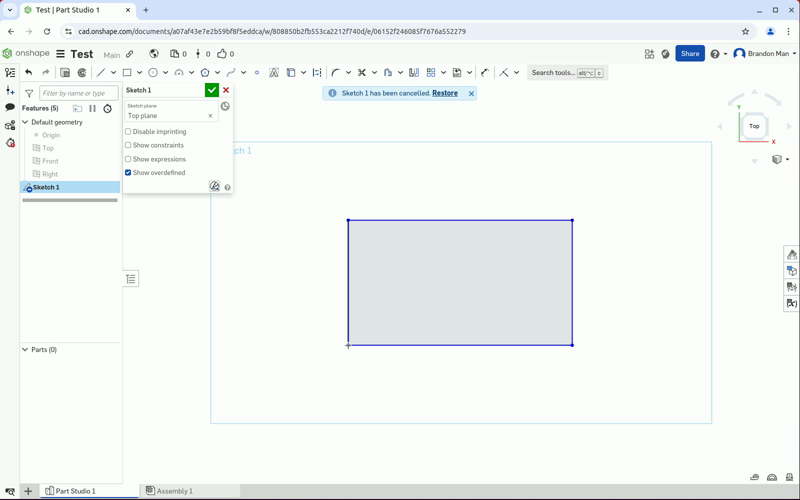
key_down(shift)
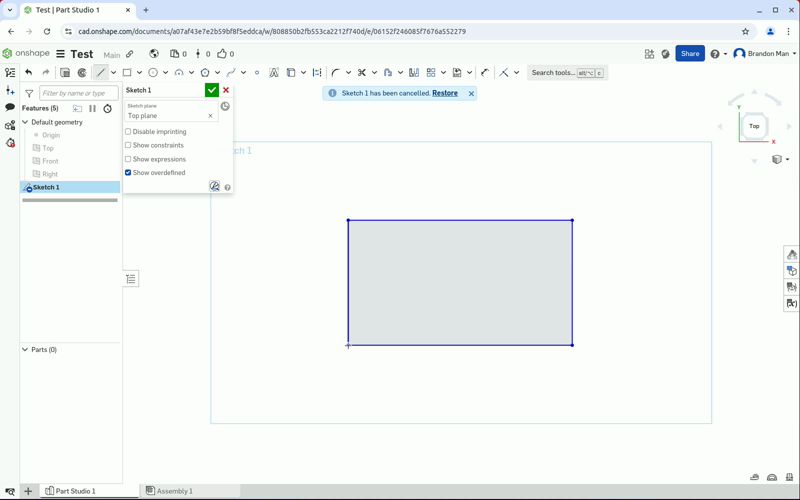
mouse_move(374, 319)
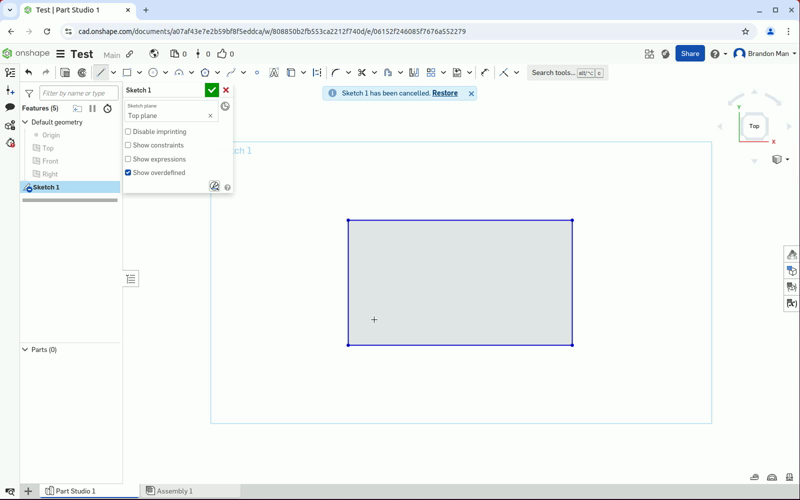
click(374, 319)
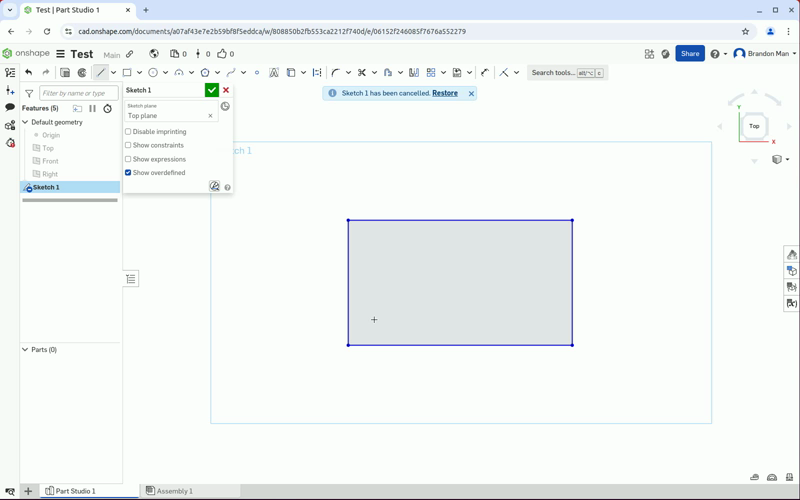
key_up(shift)
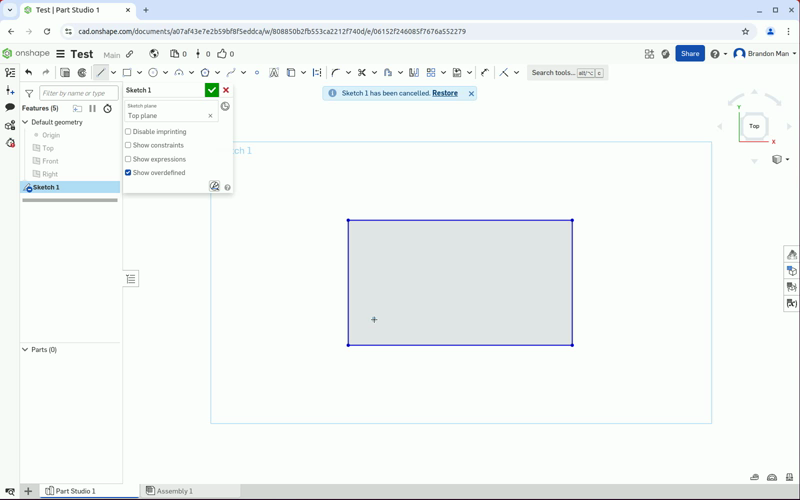
key_down(shift)
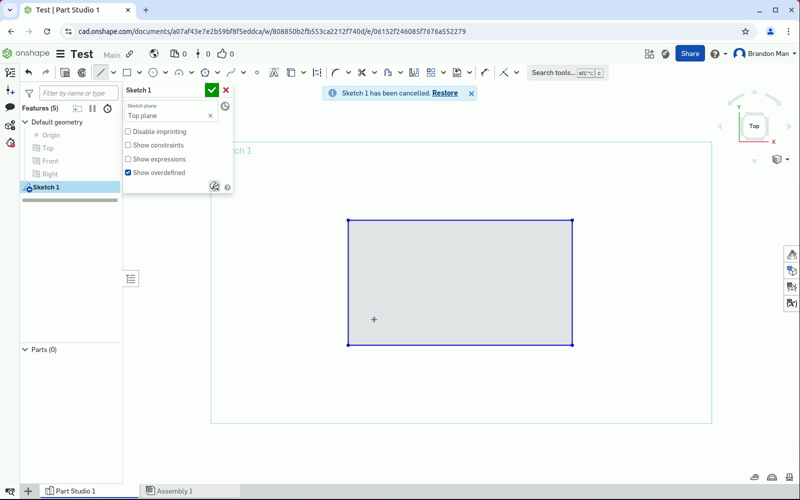
mouse_move(546, 319)
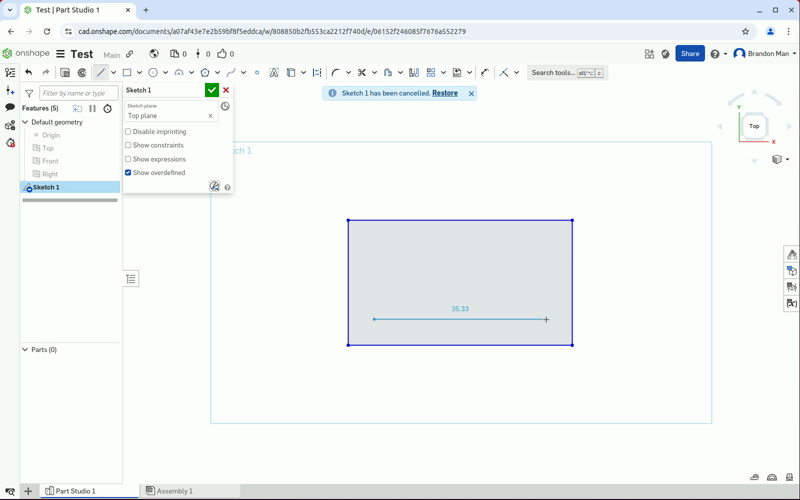
click(546, 319)
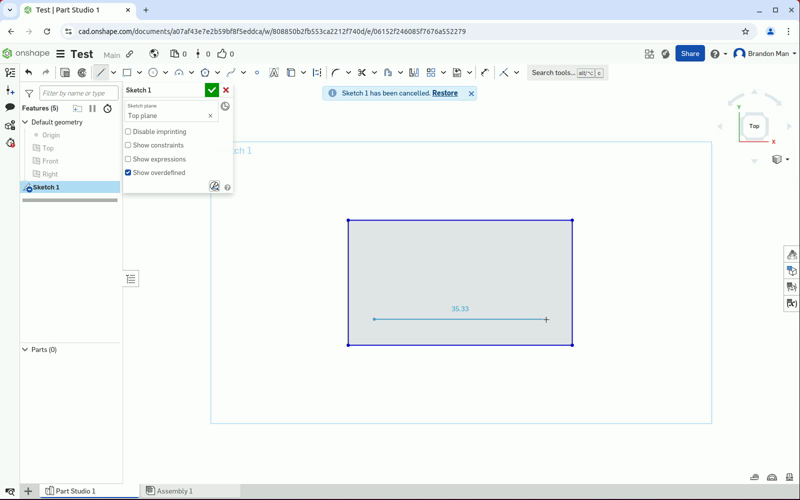
key_up(shift)
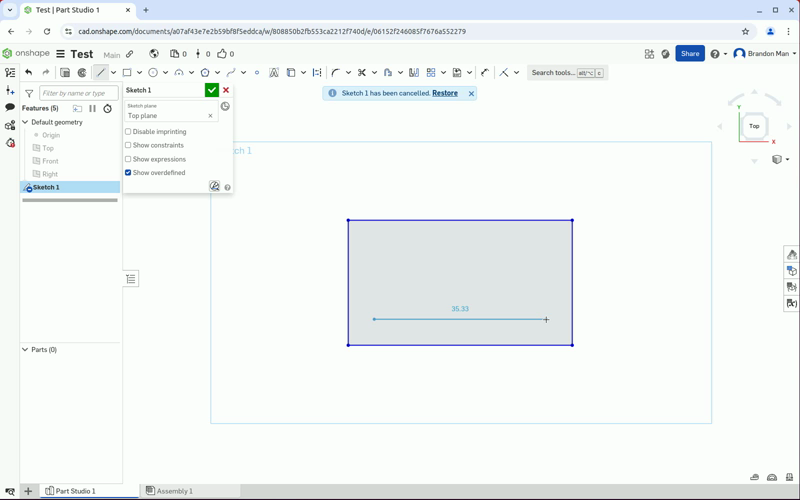
key_down(shift)
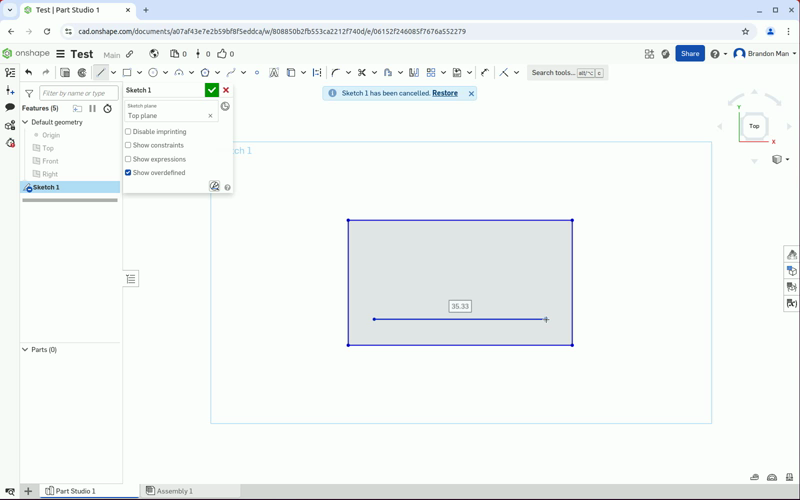
mouse_move(546, 246)
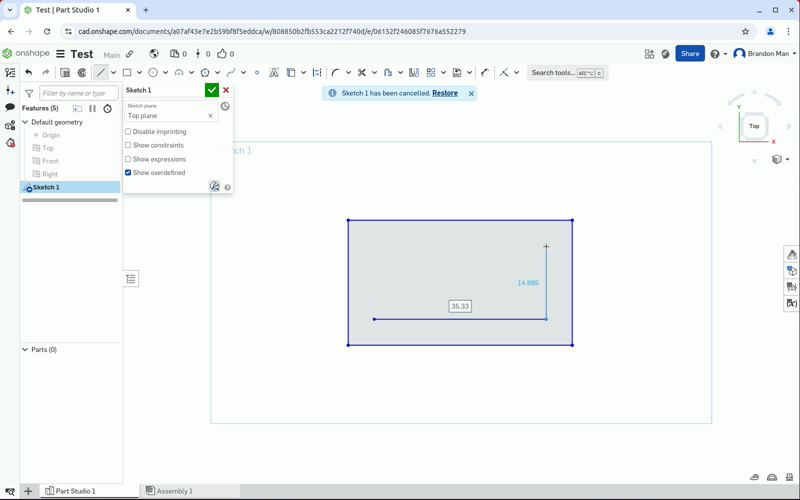
click(546, 246)
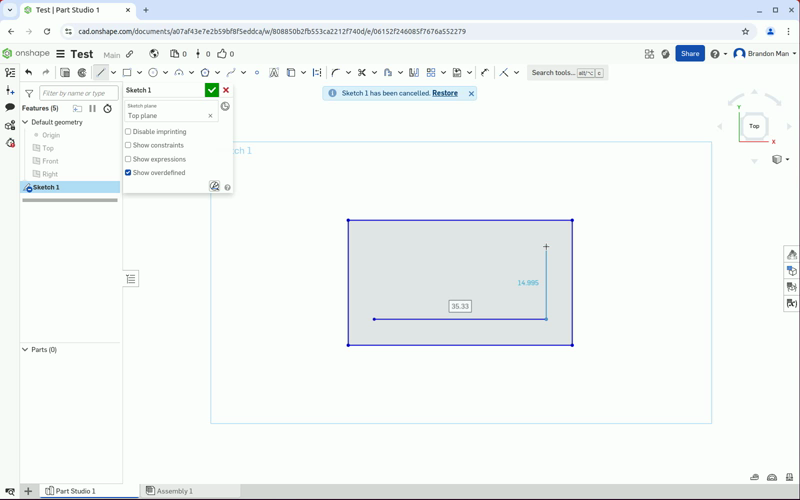
key_up(shift)
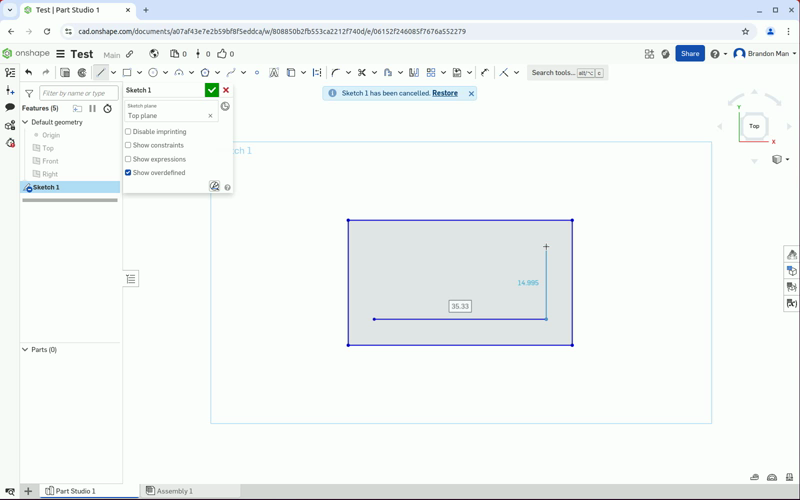
key_down(shift)
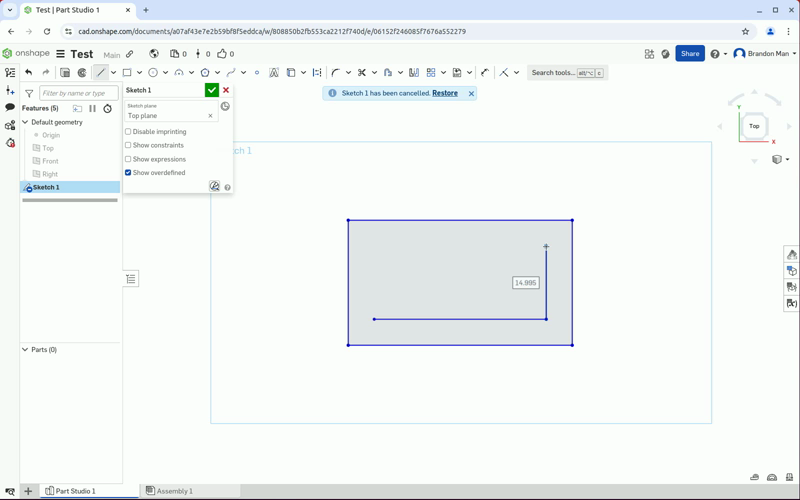
mouse_move(374, 246)
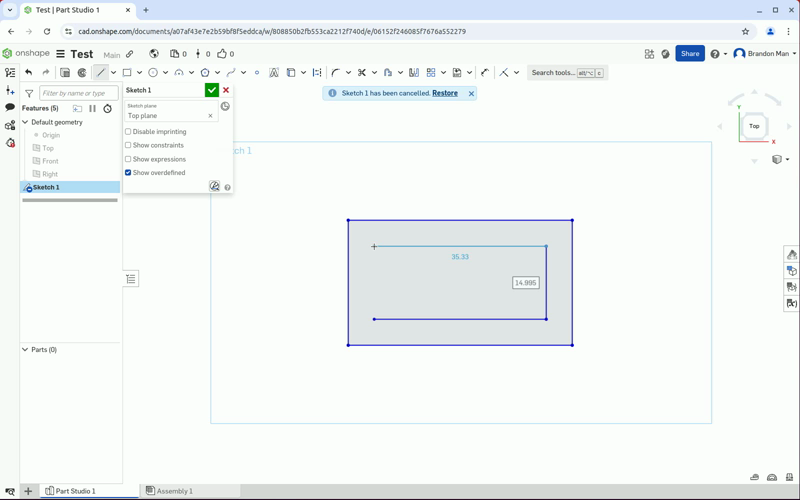
click(374, 246)
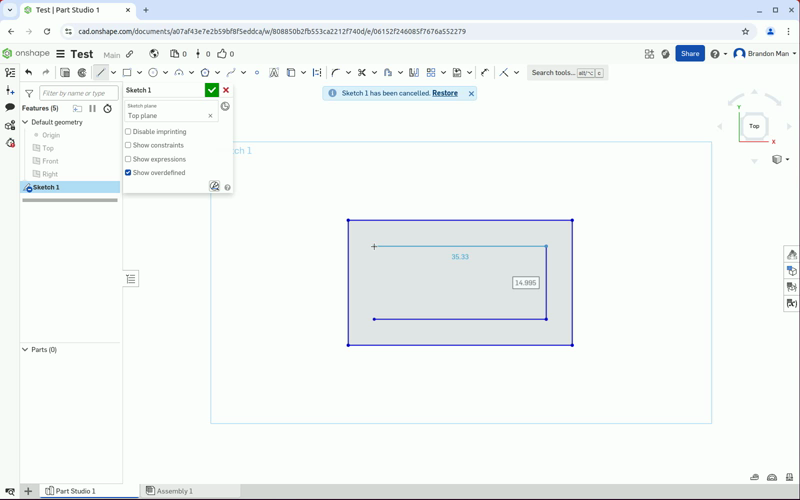
key_up(shift)
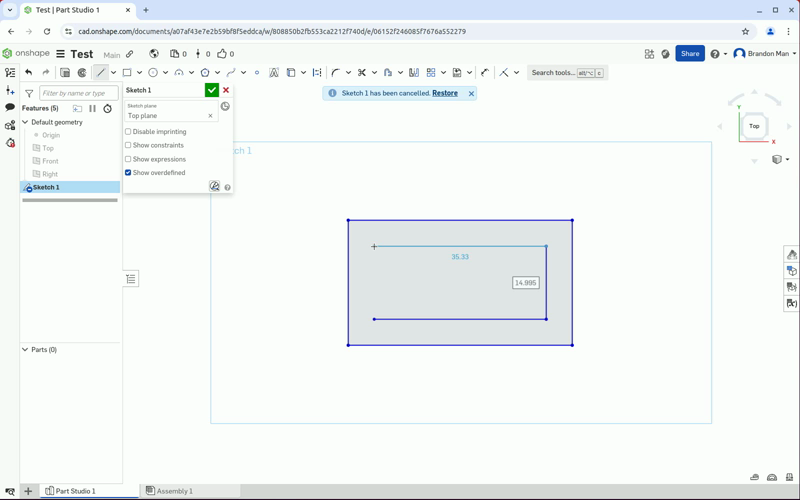
key_down(shift)
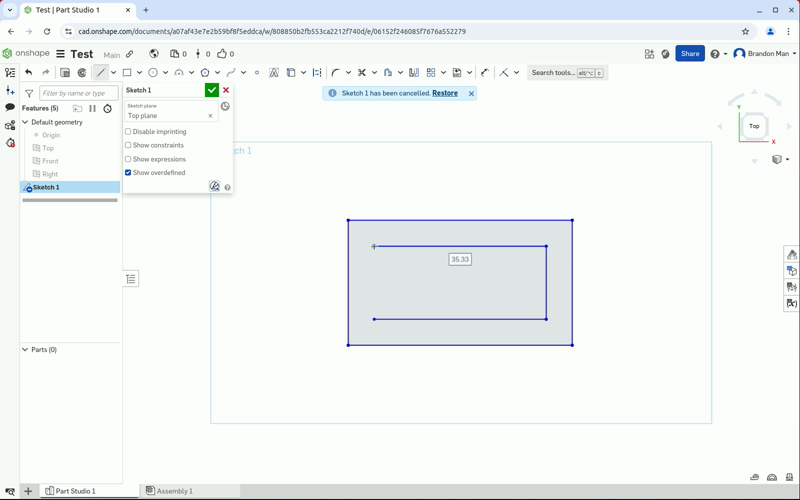
mouse_move(374, 319)
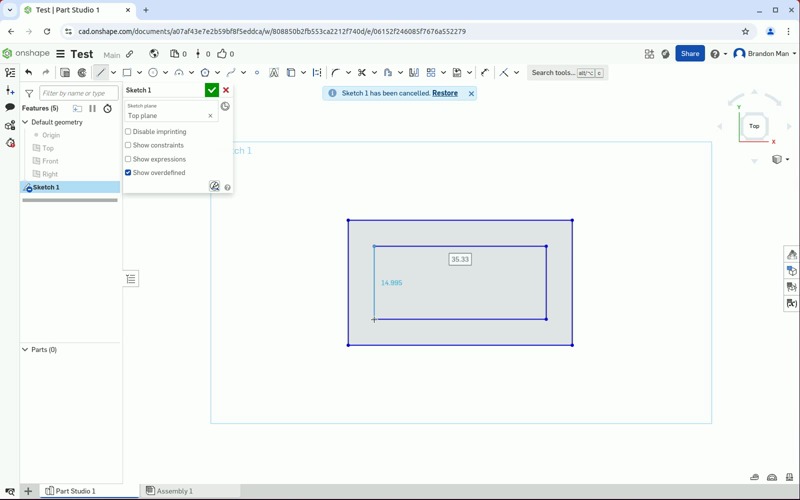
key_up(shift)
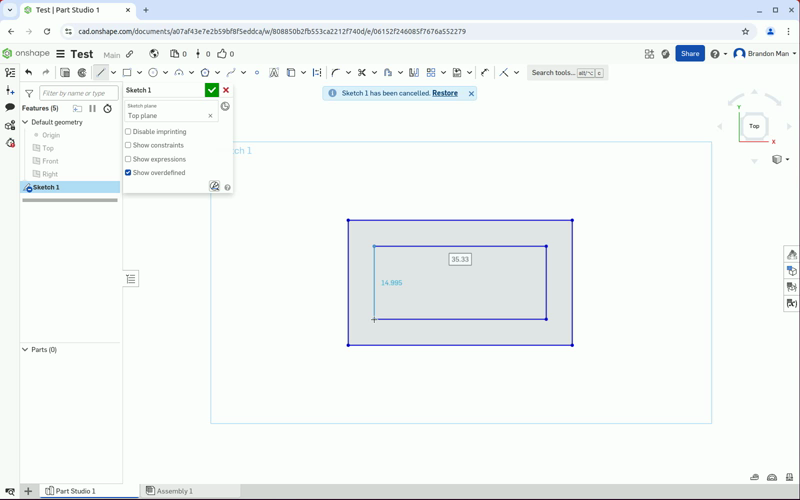
click(374, 319)
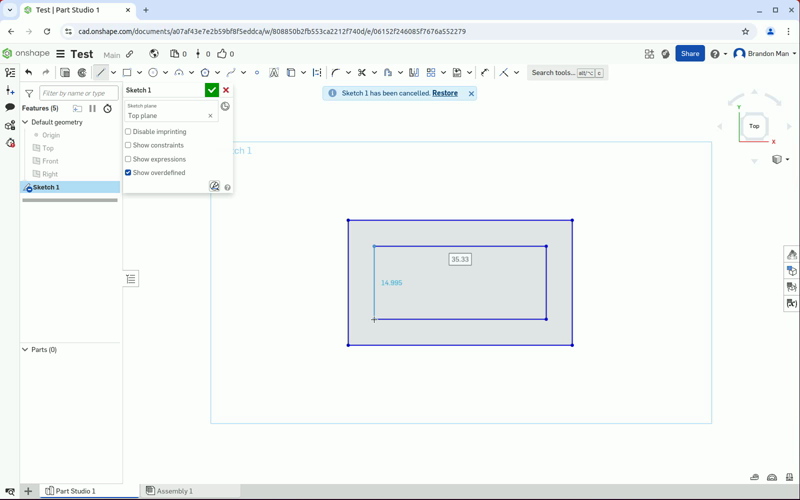
key(esc)
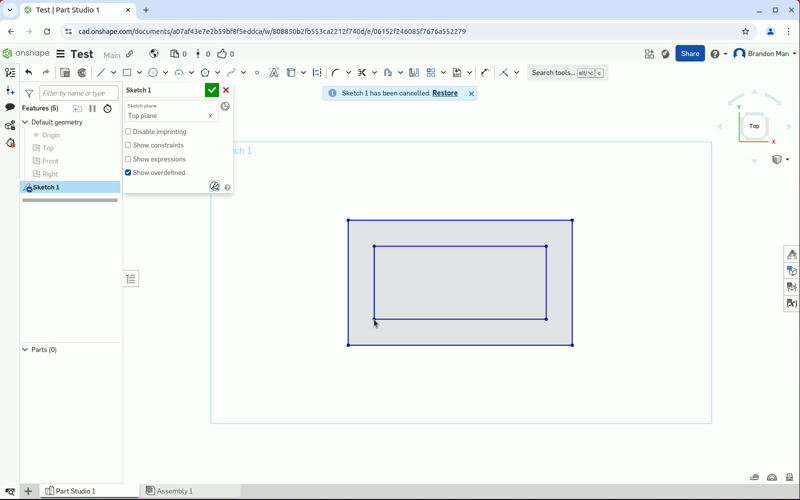
mouse_move(359, 249)
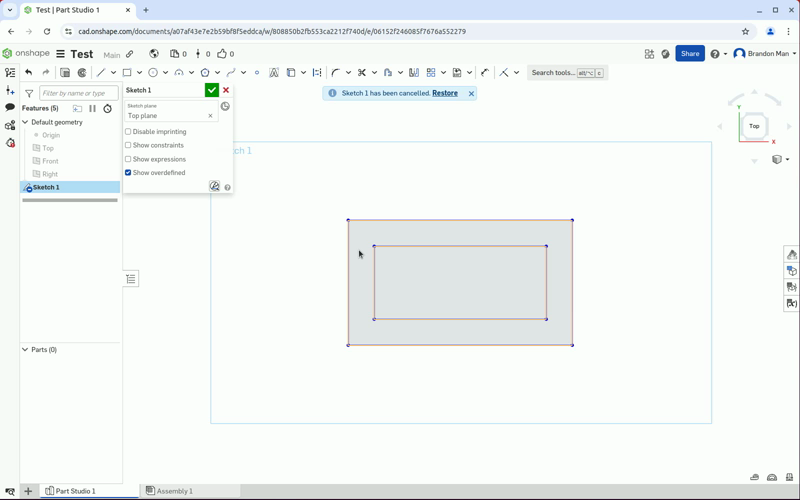
click(359, 249)
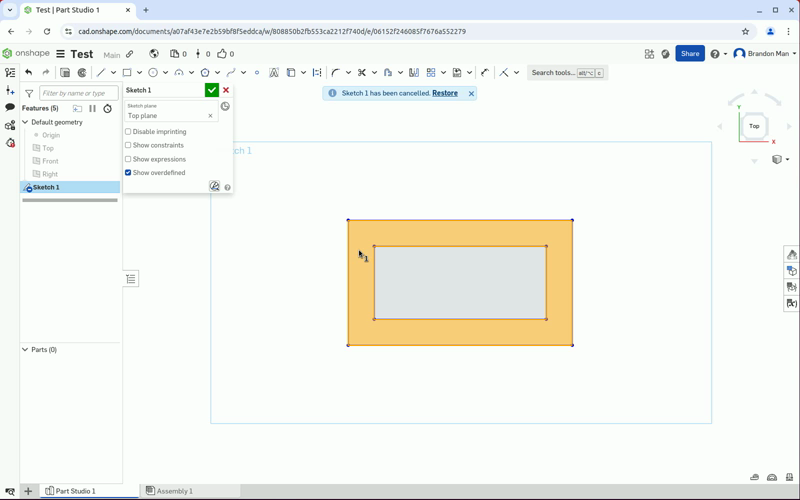
mouse_move(73, 352)
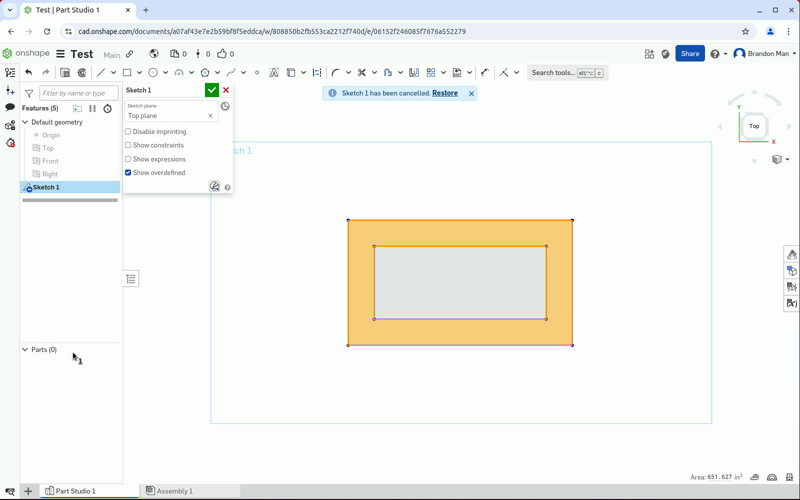
key(shift+y)
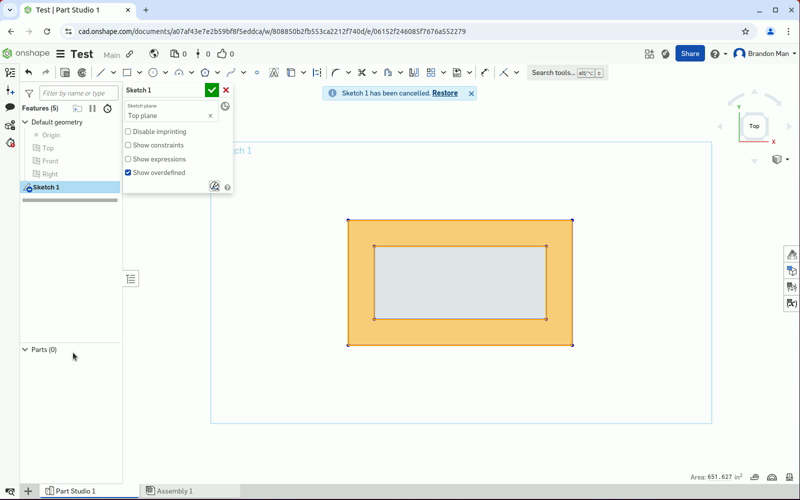
key(shift+e)
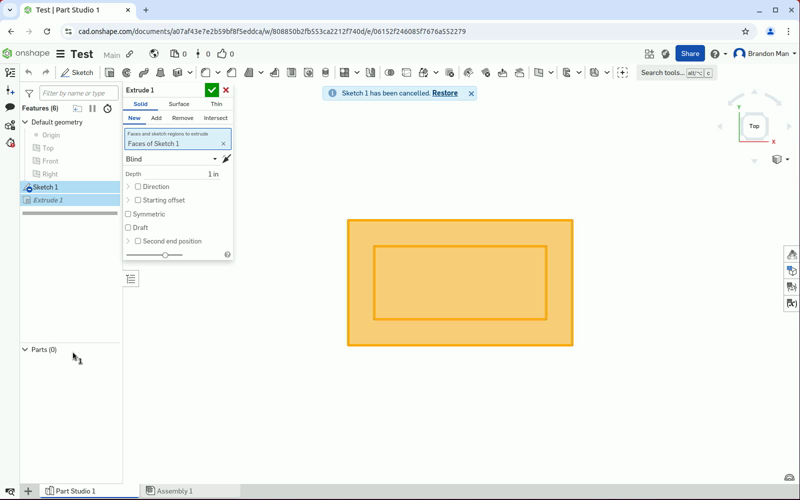
mouse_move(143, 106)
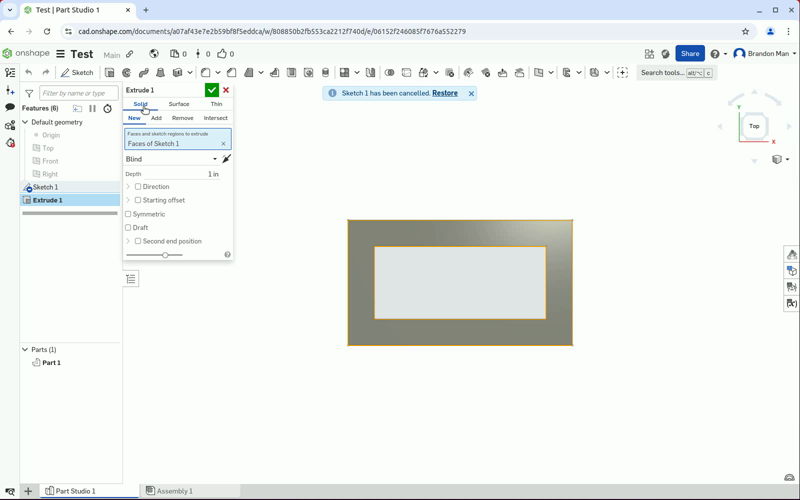
click(143, 106)
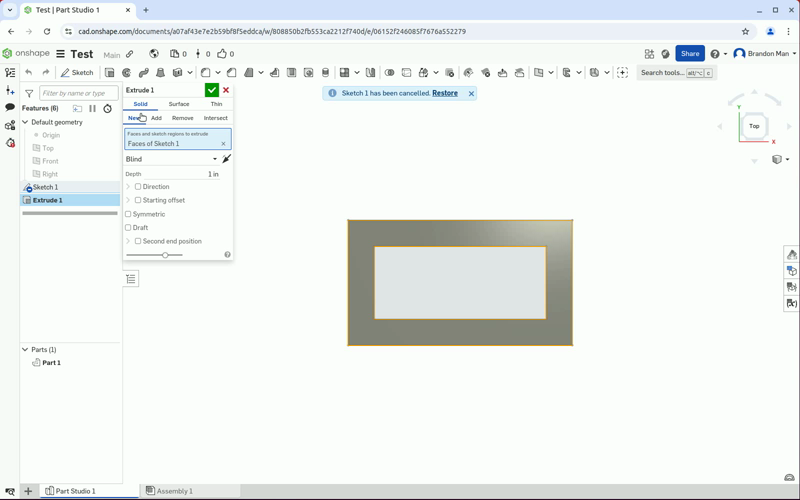
mouse_move(137, 120)
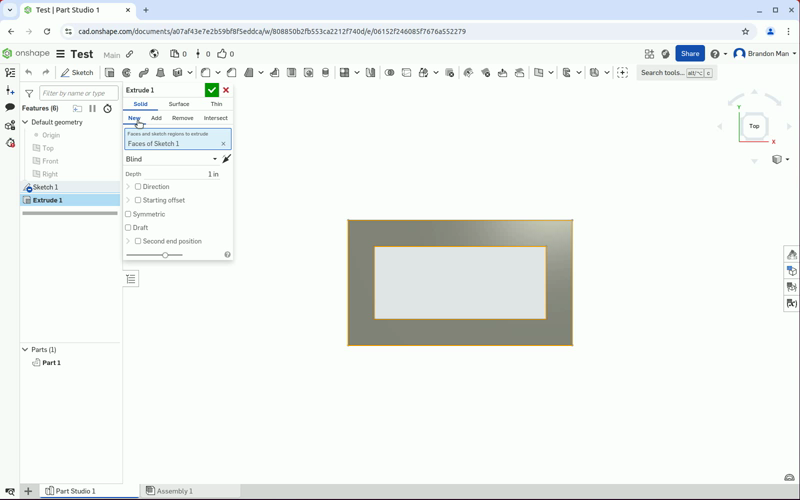
click(137, 120)
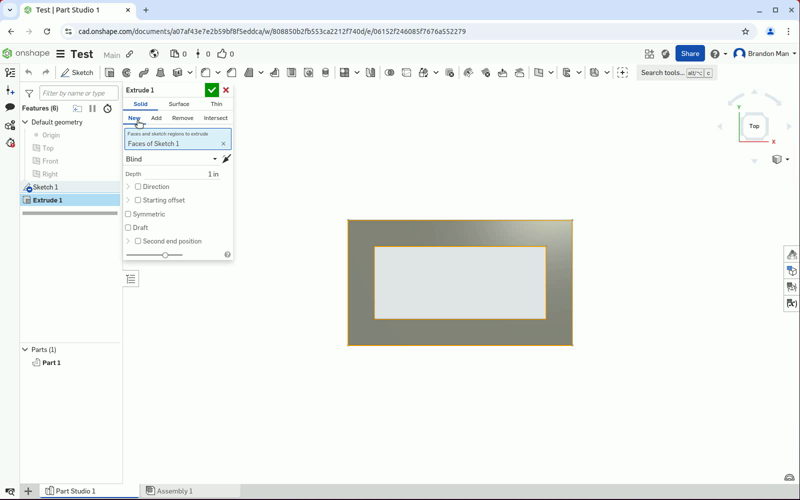
key(tab, 4)
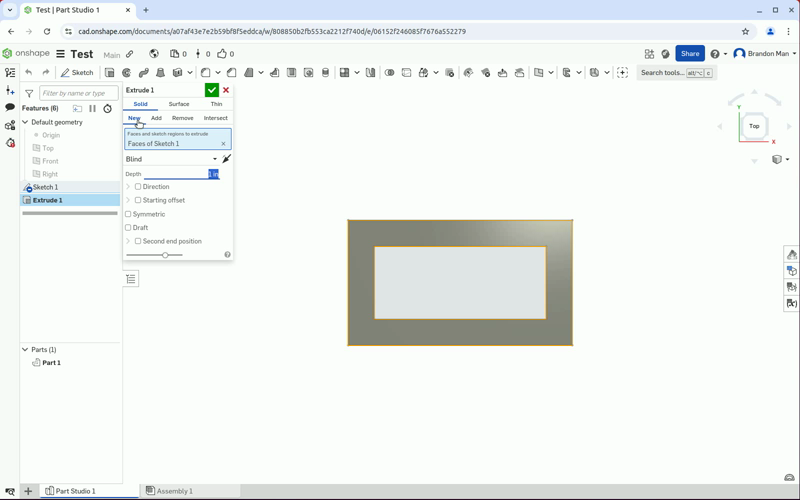
text(0.241)
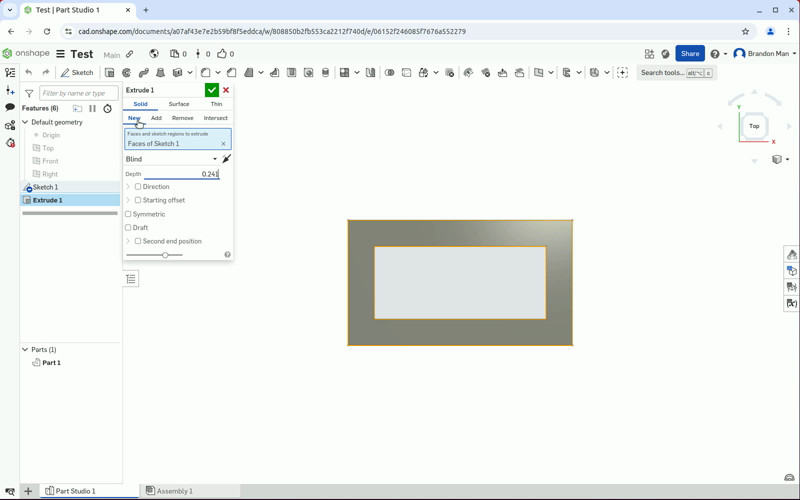
key(enter)
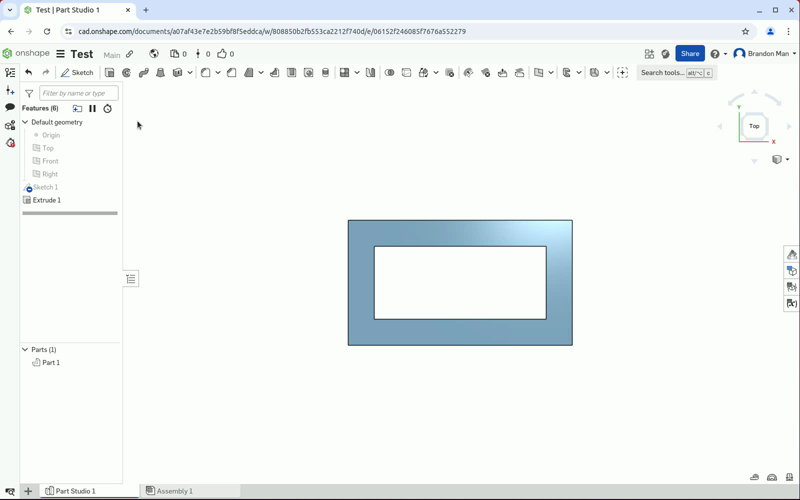
key(shift+h)
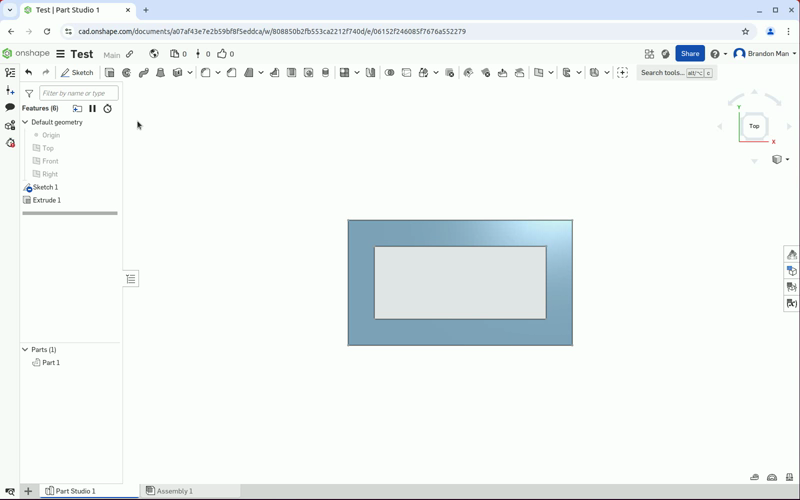
key(shift+h)
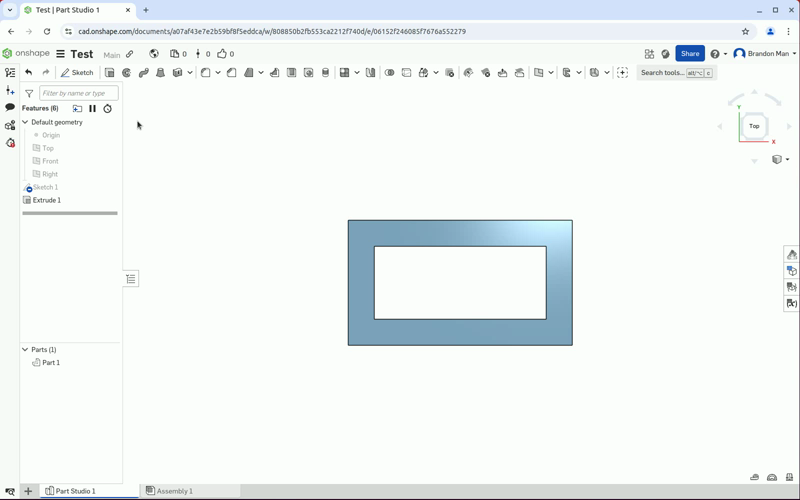
mouse_move(73, 189)
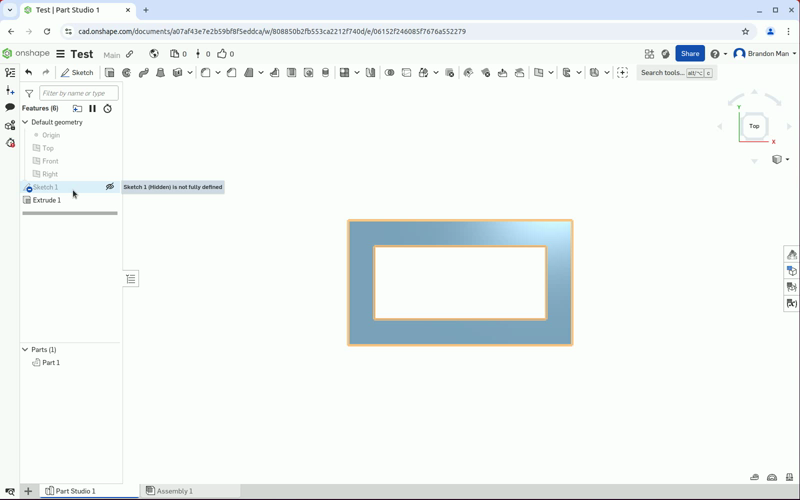
click(73, 189)
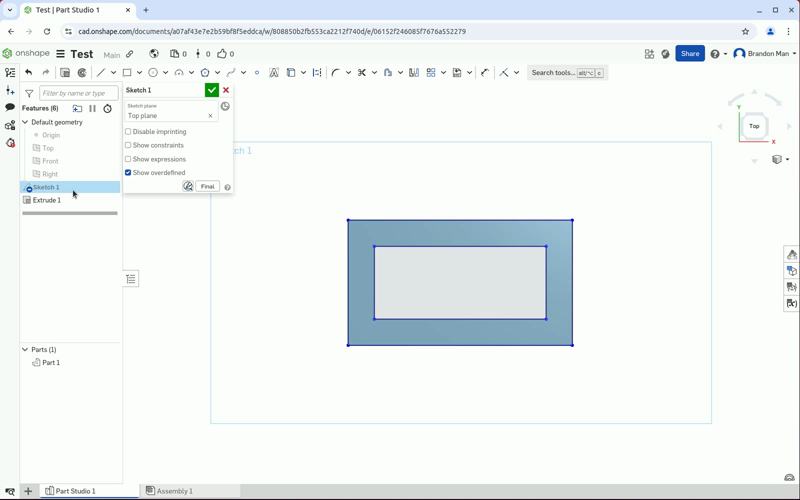
mouse_move(229, 92)
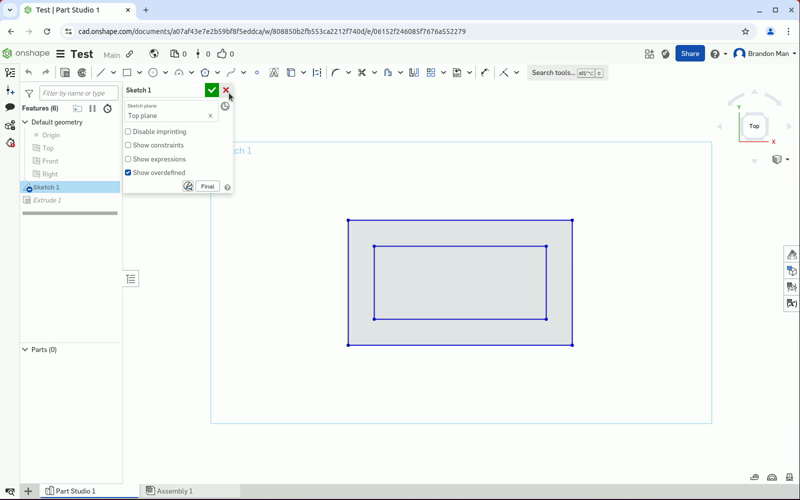
click(229, 92)
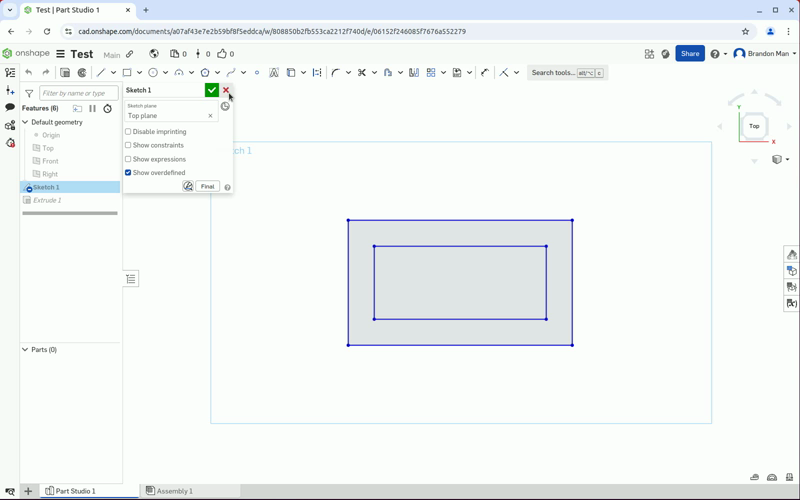
key(shift+s)
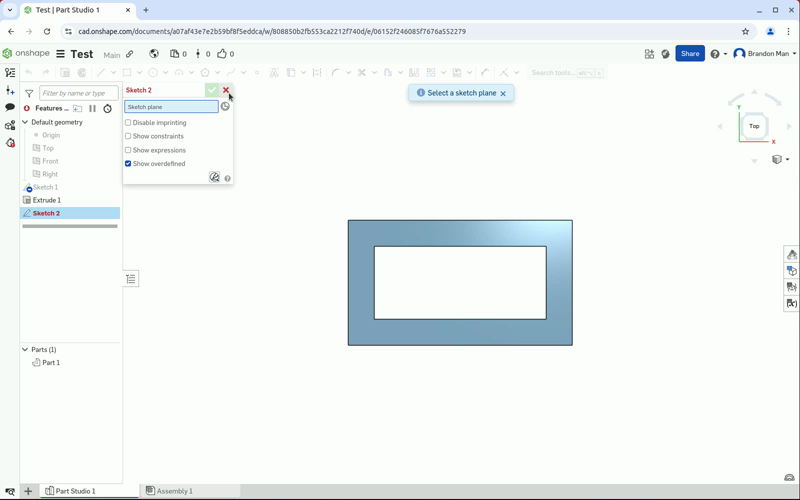
mouse_move(73, 150)
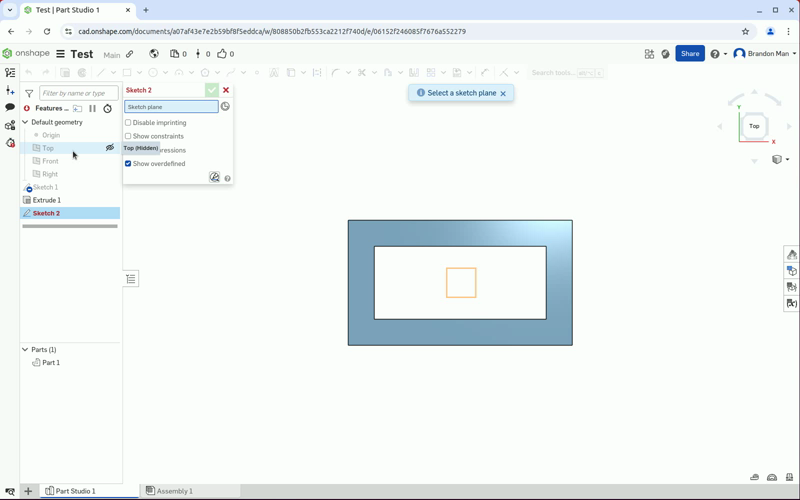
click(73, 150)
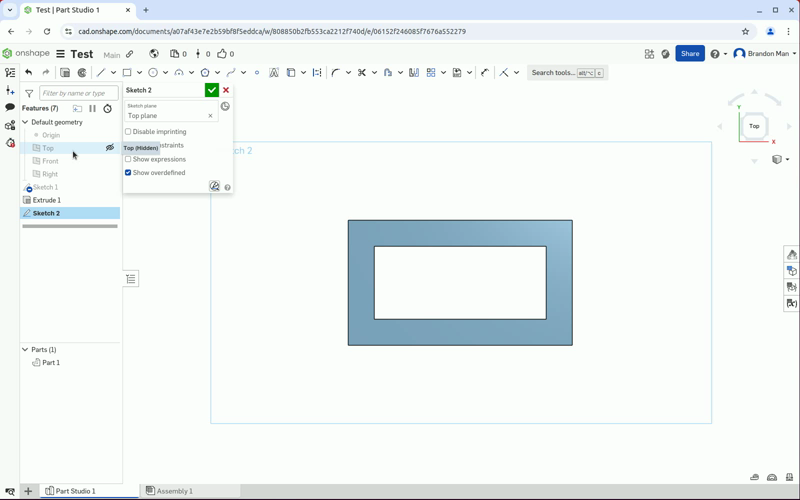
mouse_move(73, 352)
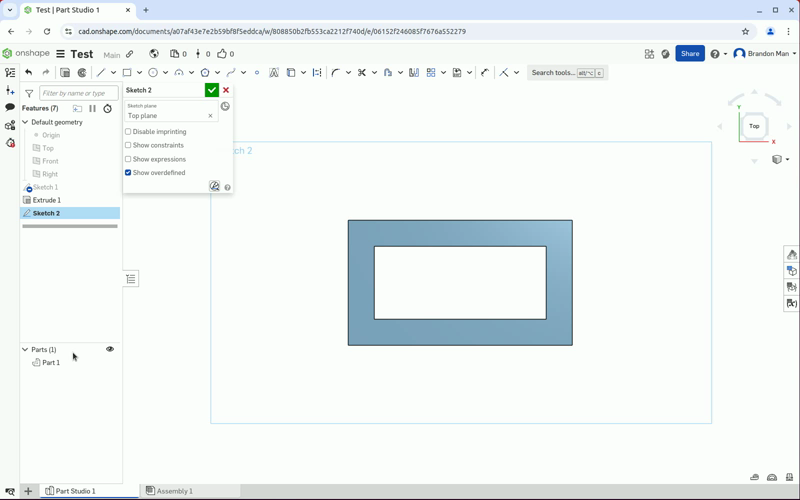
key(y)
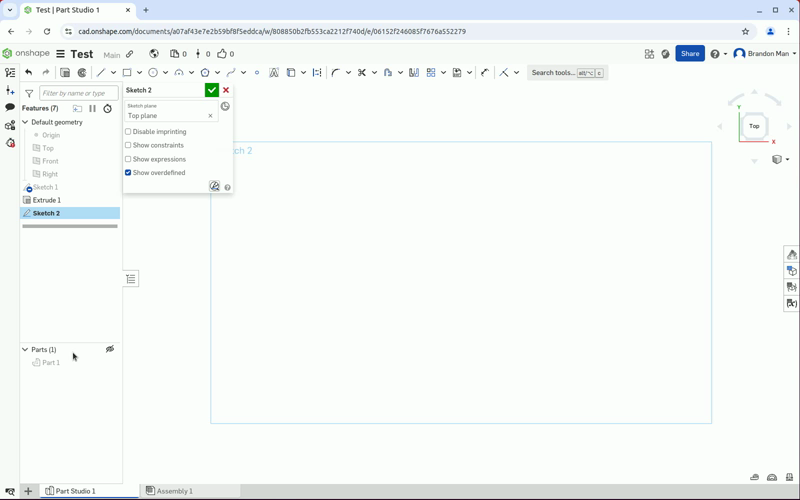
key(l)
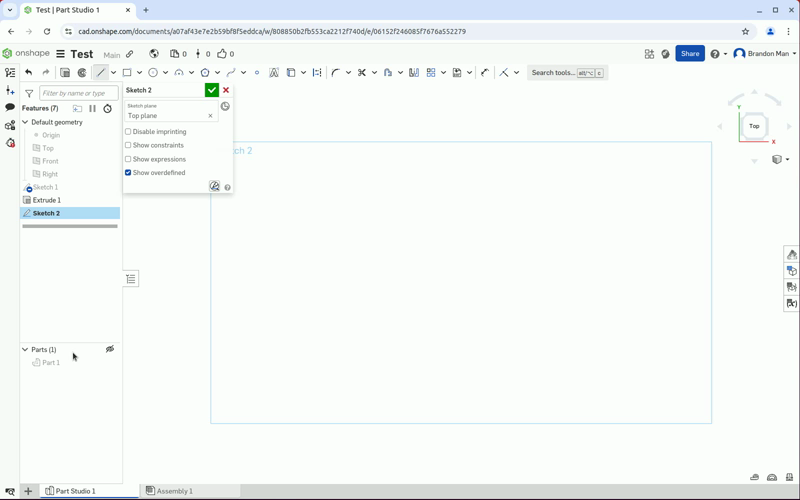
key_down(shift)
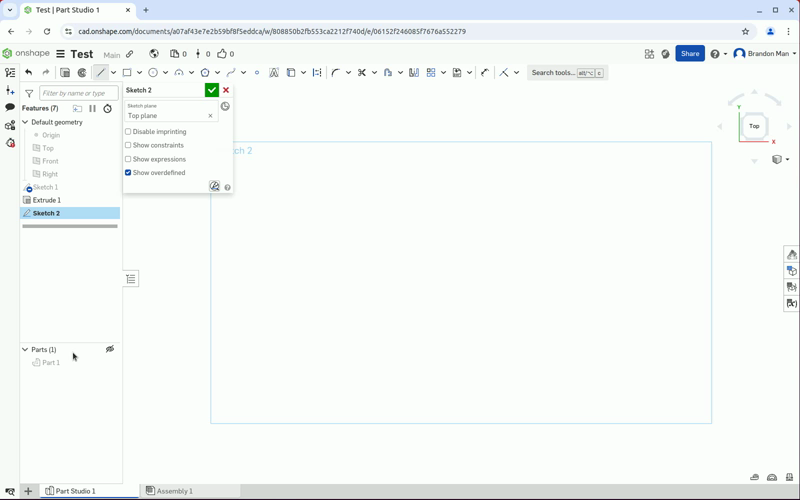
mouse_move(374, 319)
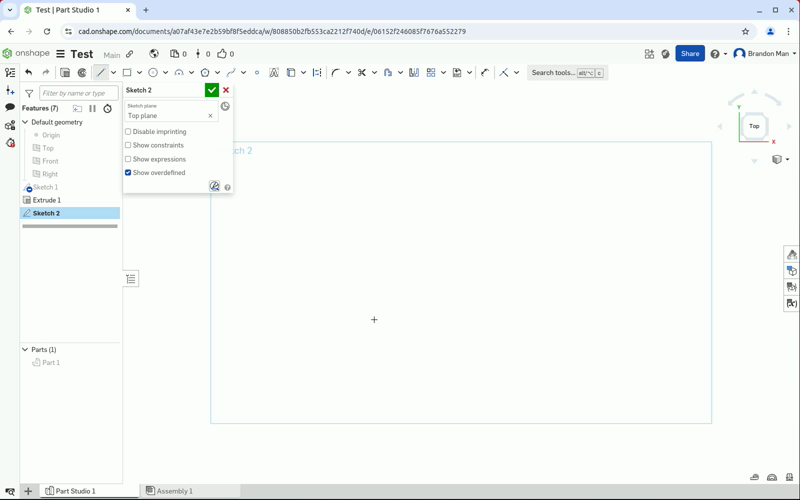
click(374, 319)
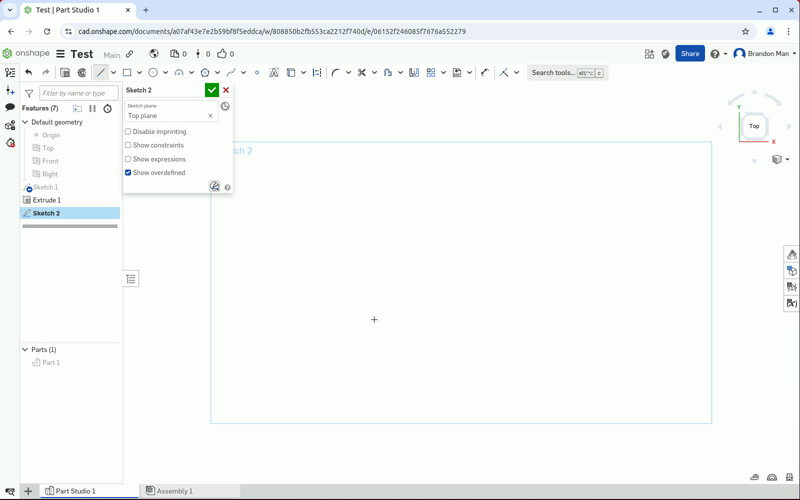
key_up(shift)
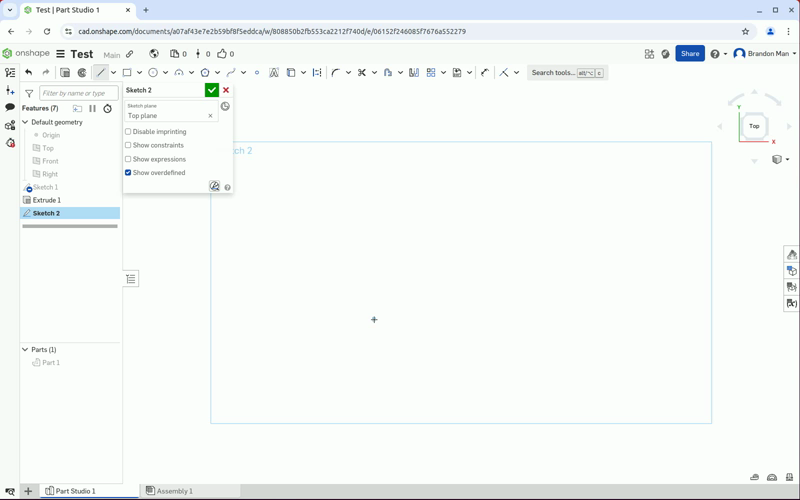
key_down(shift)
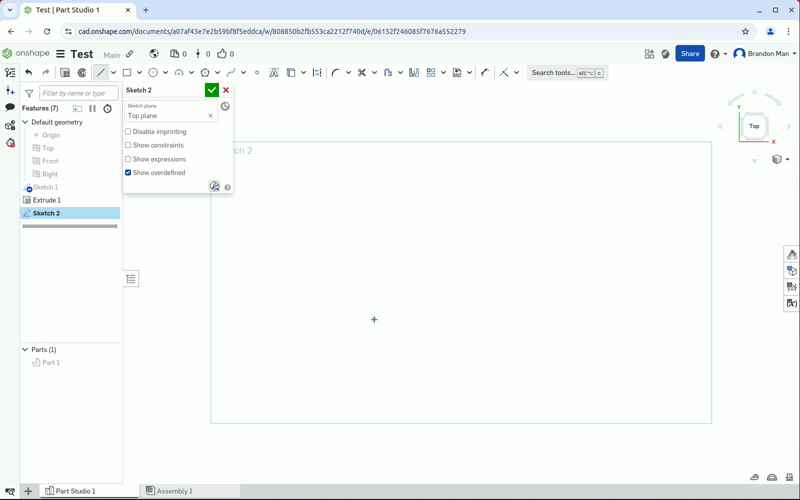
mouse_move(546, 319)
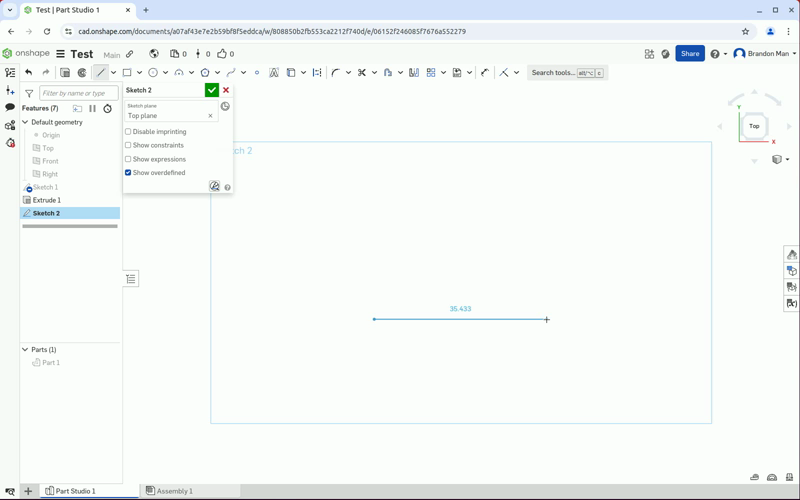
click(546, 319)
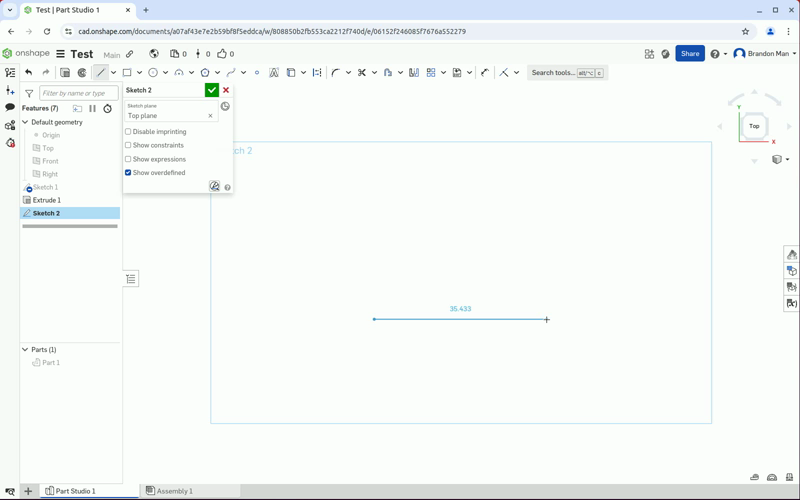
key_up(shift)
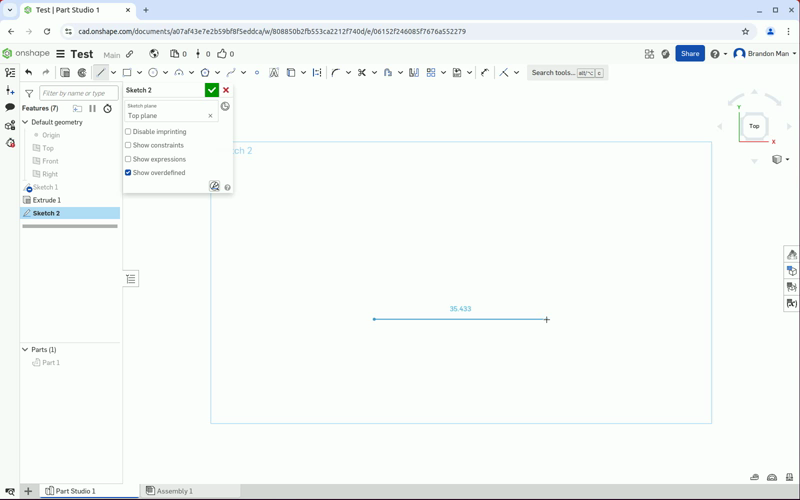
key_down(shift)
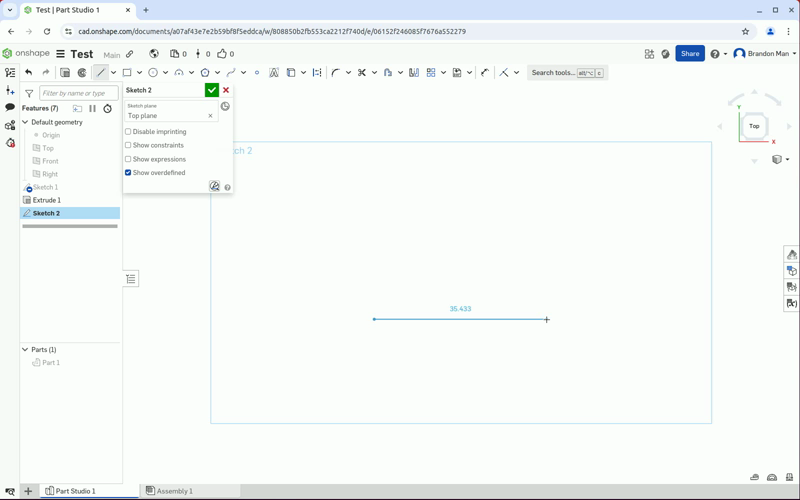
mouse_move(546, 246)
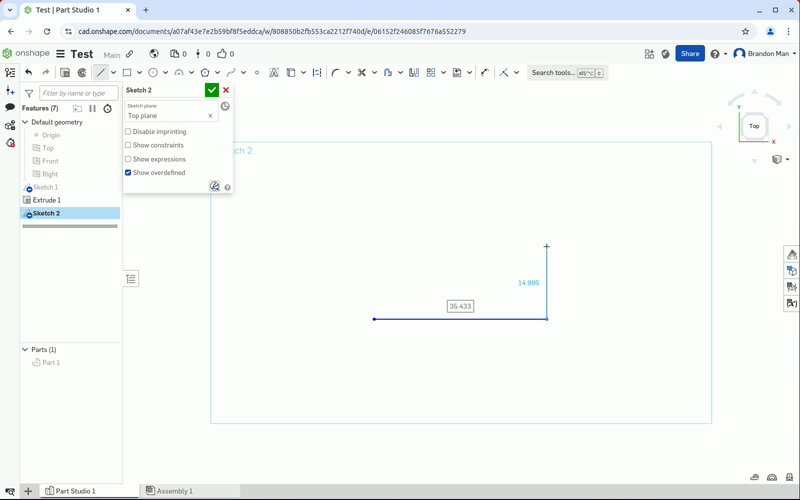
click(546, 246)
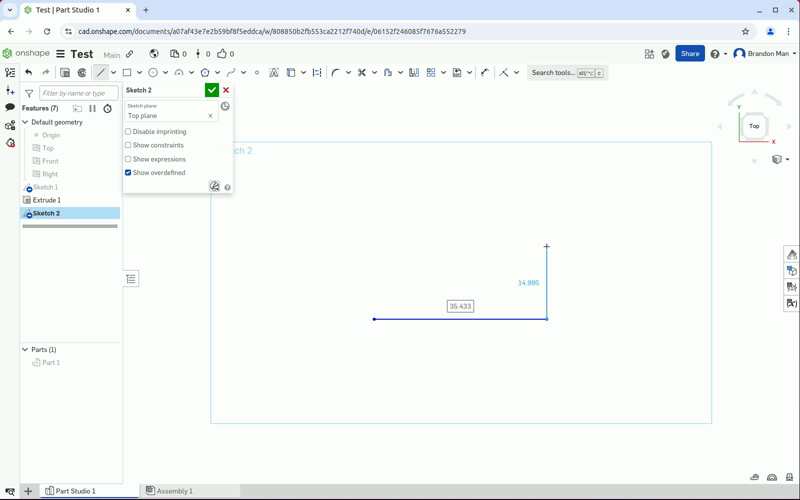
key_up(shift)
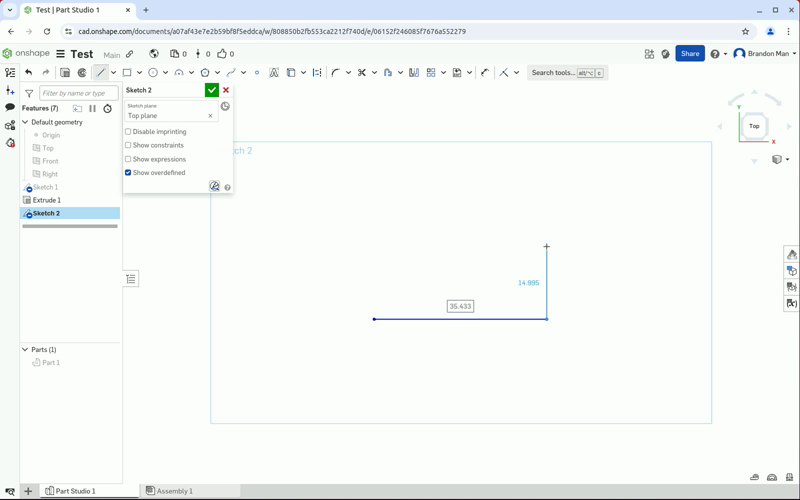
key_down(shift)
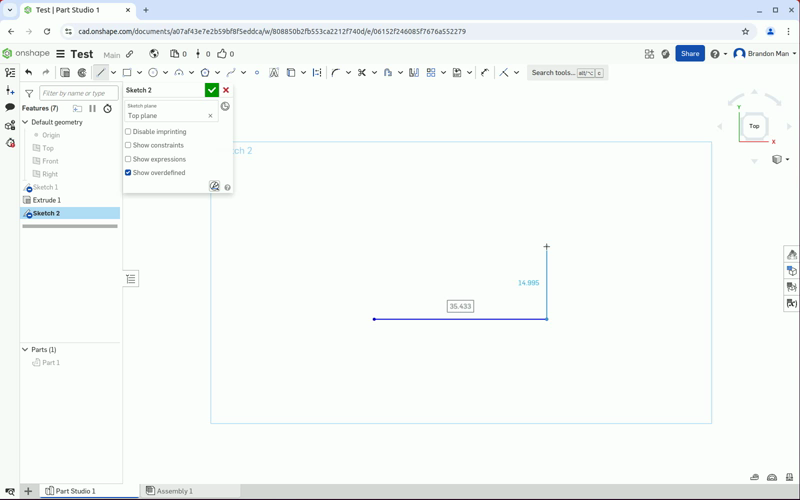
mouse_move(374, 246)
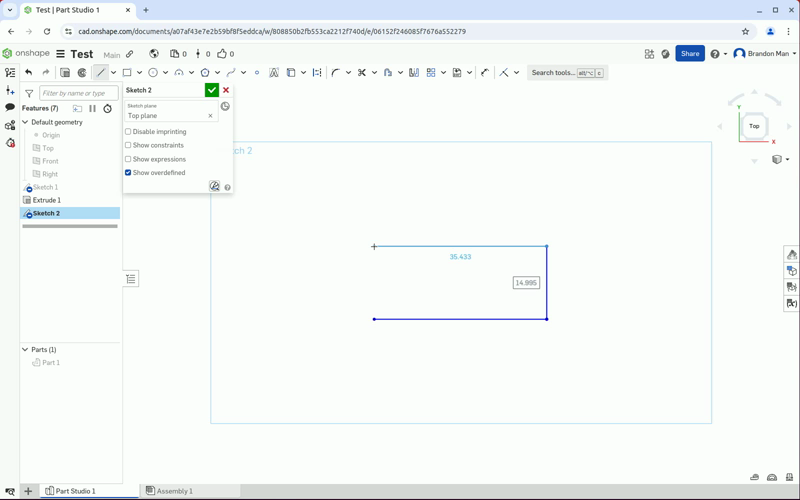
click(374, 246)
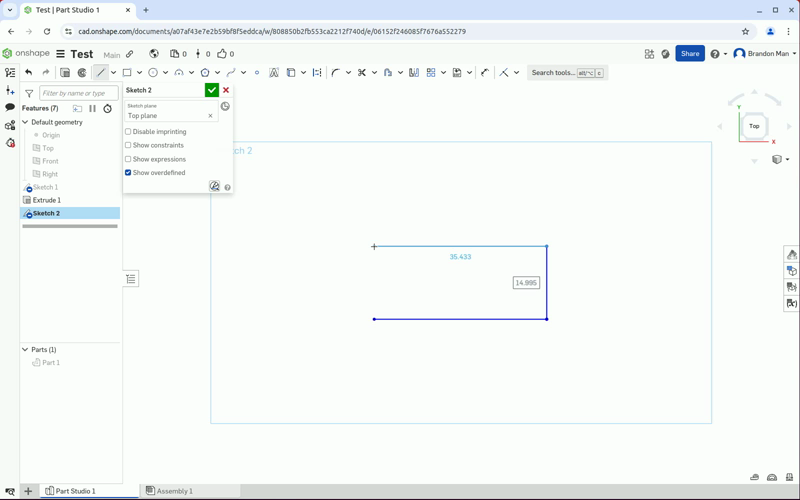
key_up(shift)
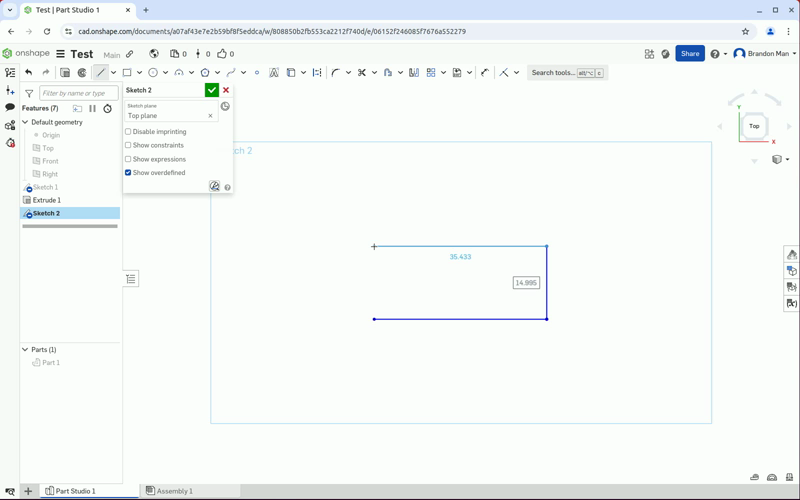
key_down(shift)
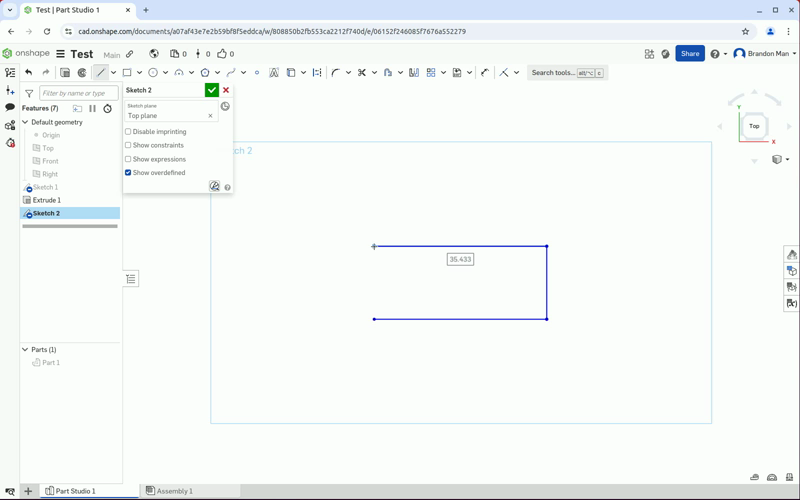
mouse_move(374, 319)
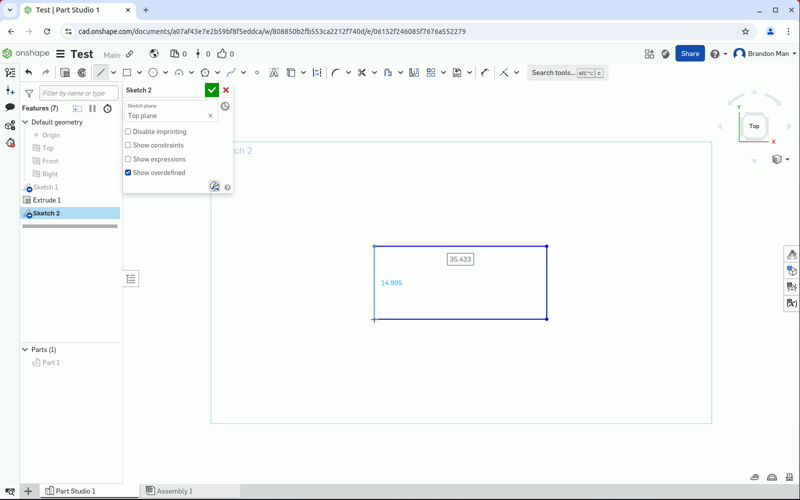
key_up(shift)
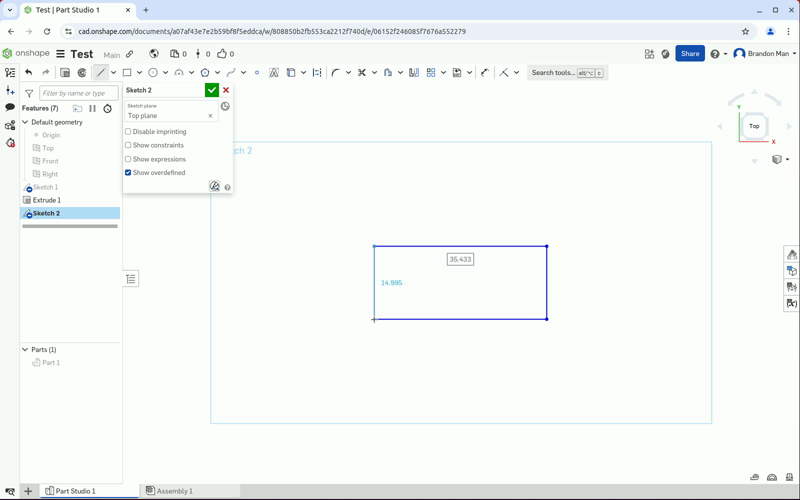
click(374, 319)
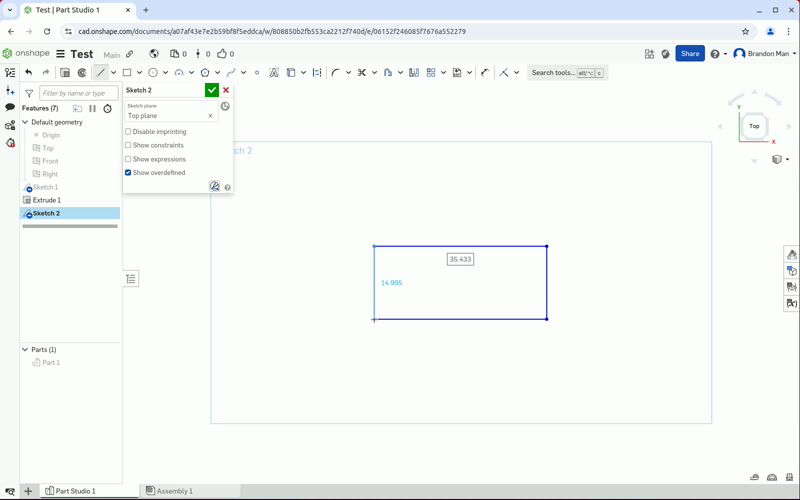
key(esc)
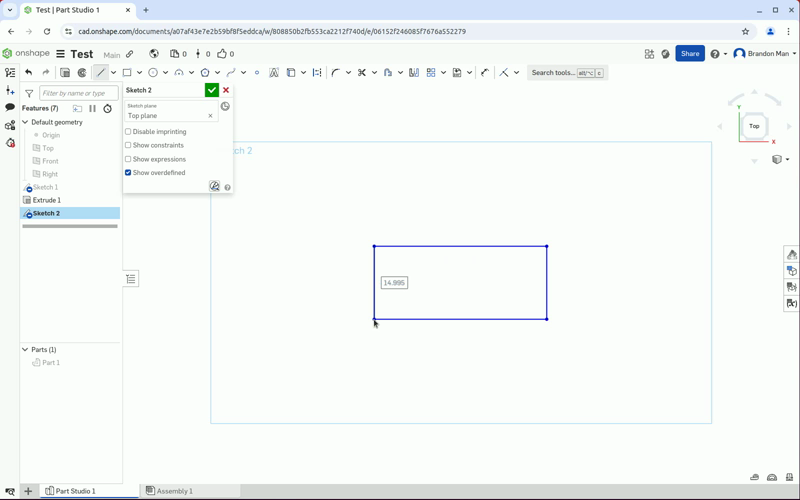
mouse_move(474, 259)
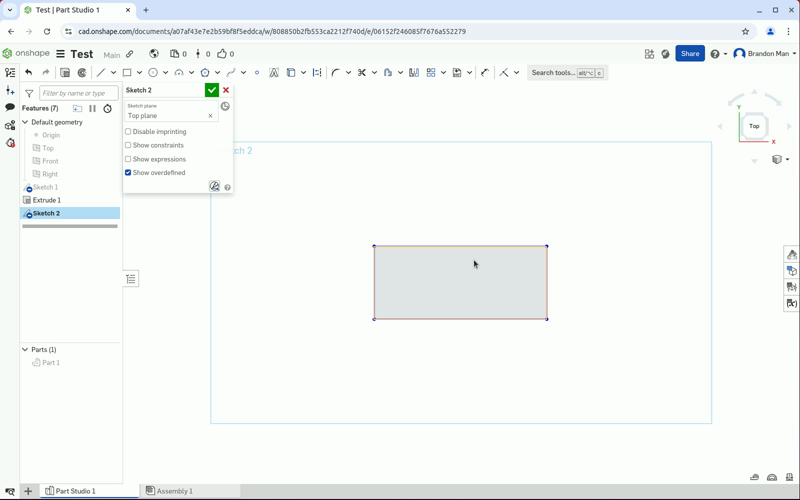
click(474, 259)
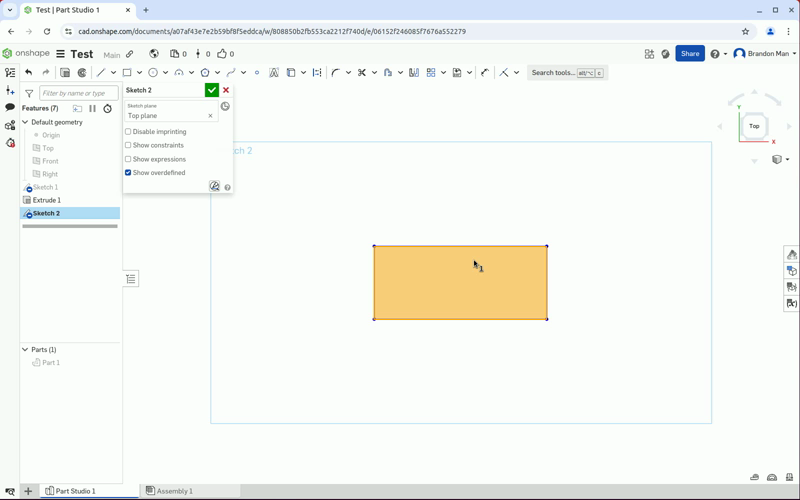
mouse_move(73, 352)
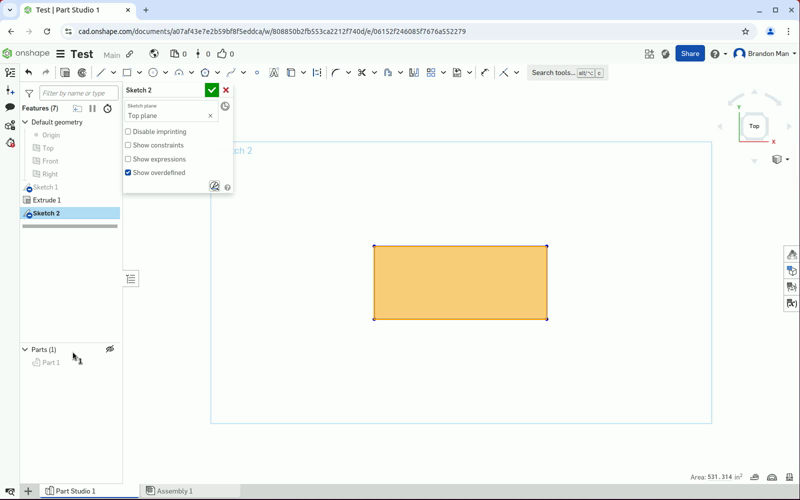
key(shift+y)
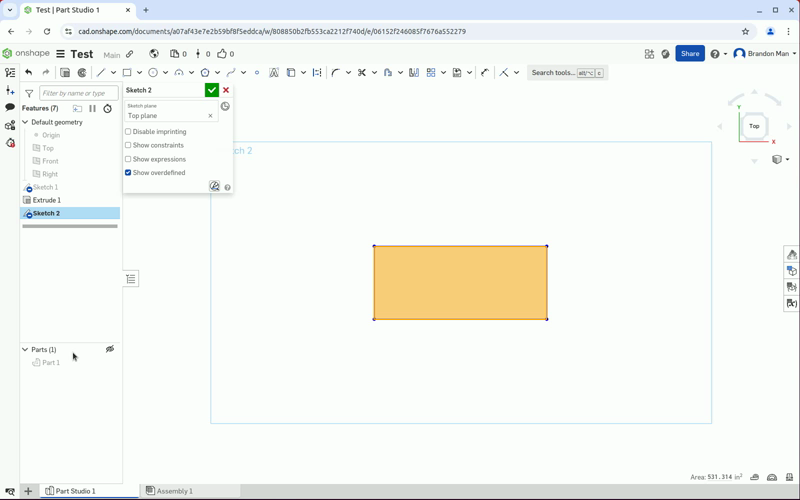
key(shift+e)
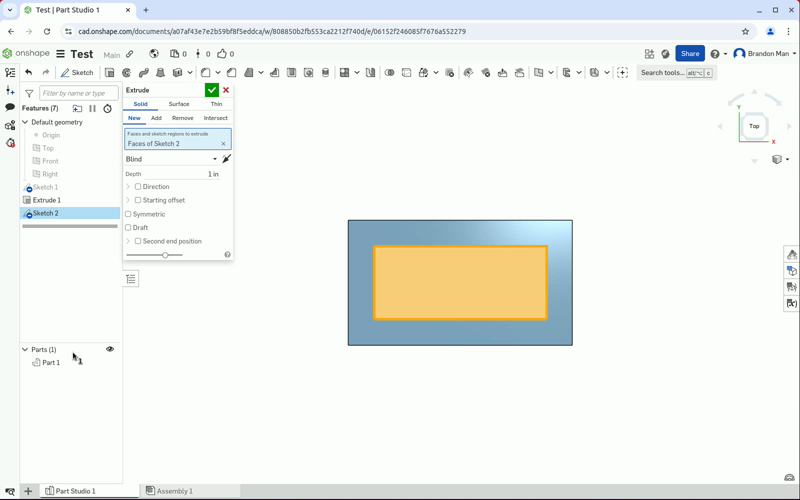
mouse_move(143, 106)
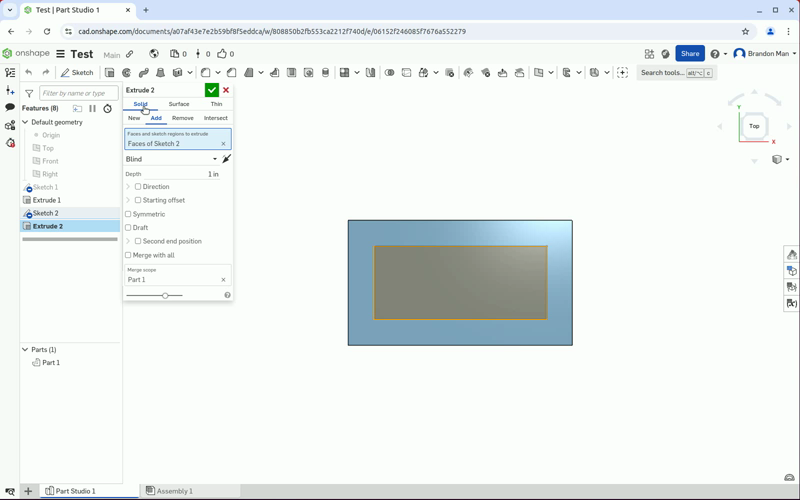
click(143, 106)
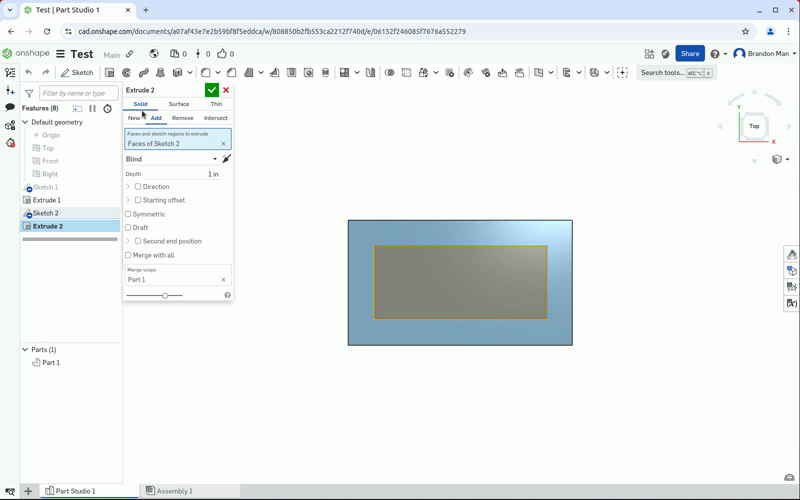
mouse_move(137, 120)
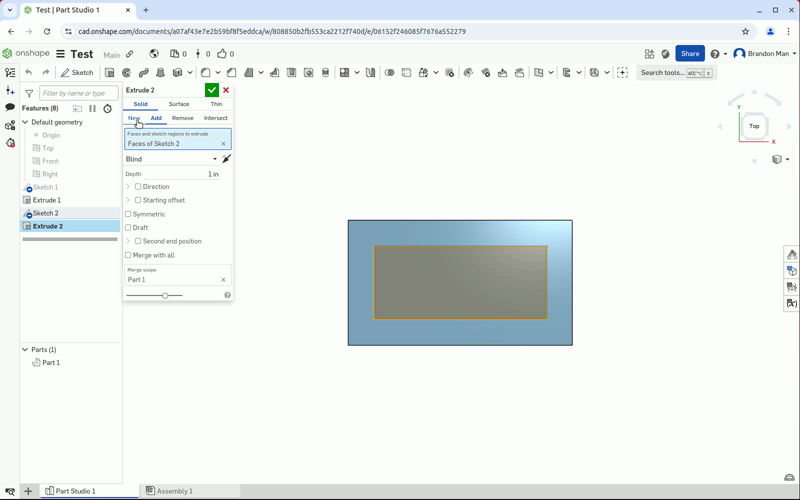
click(137, 120)
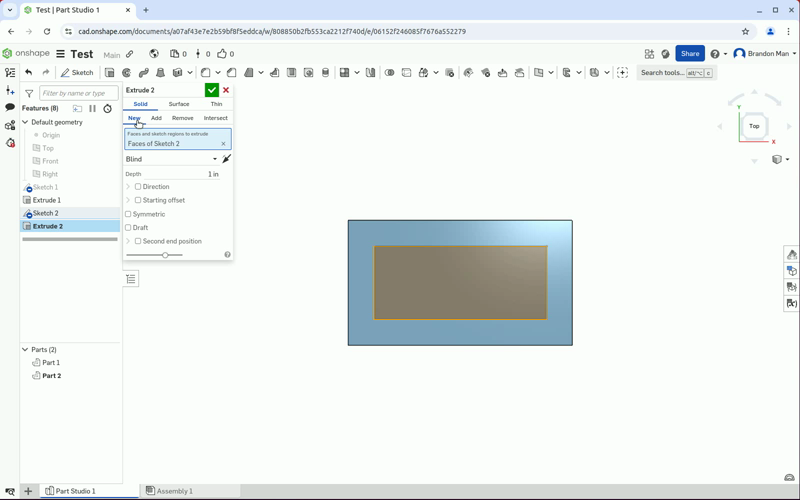
key(tab, 4)
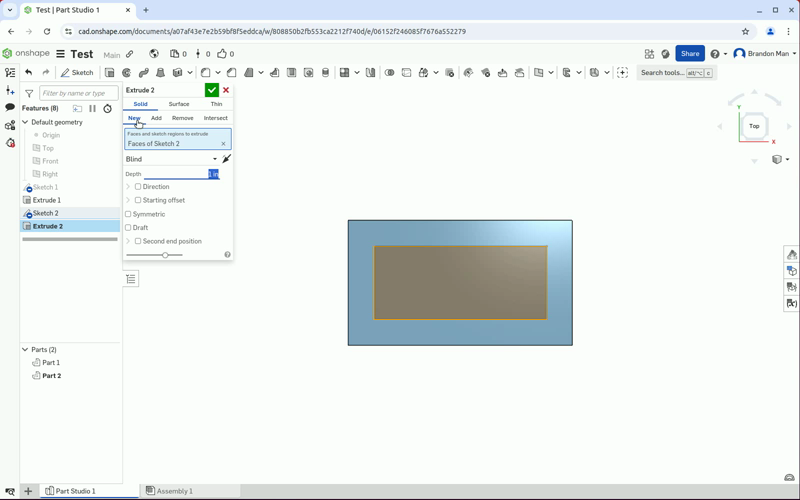
text(0.241)
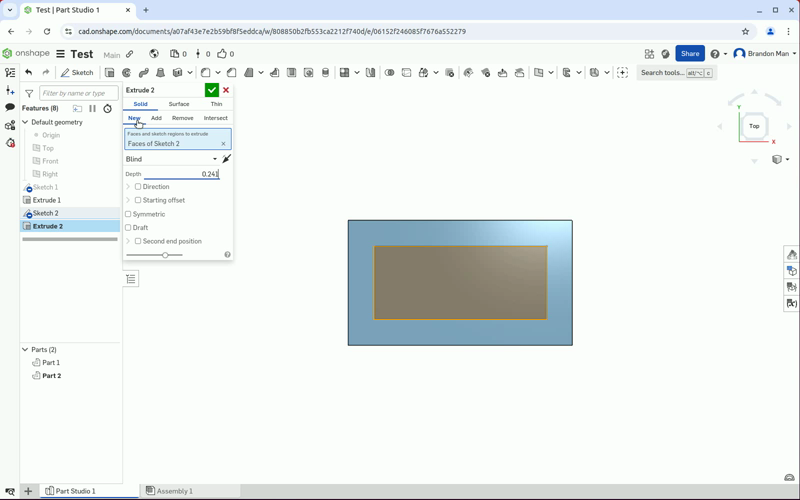
key(enter)
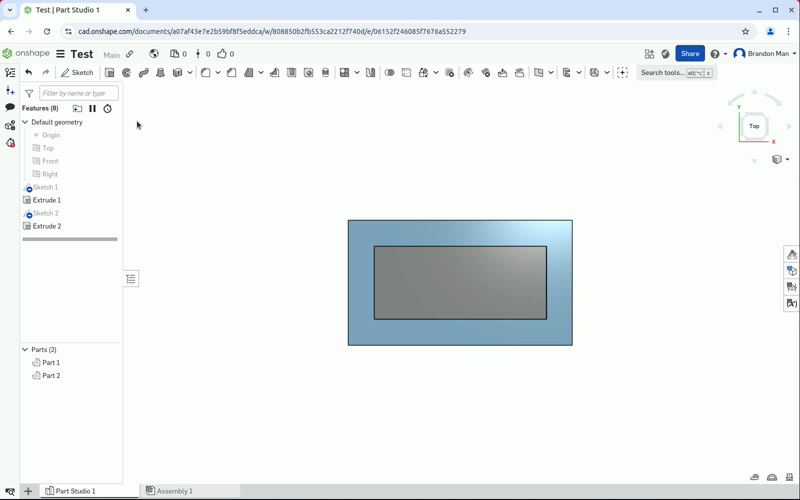
key(shift+h)
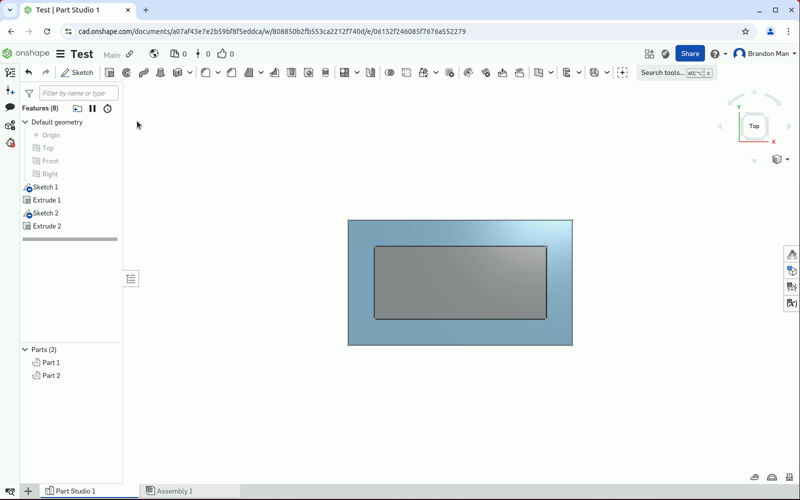
key(shift+h)
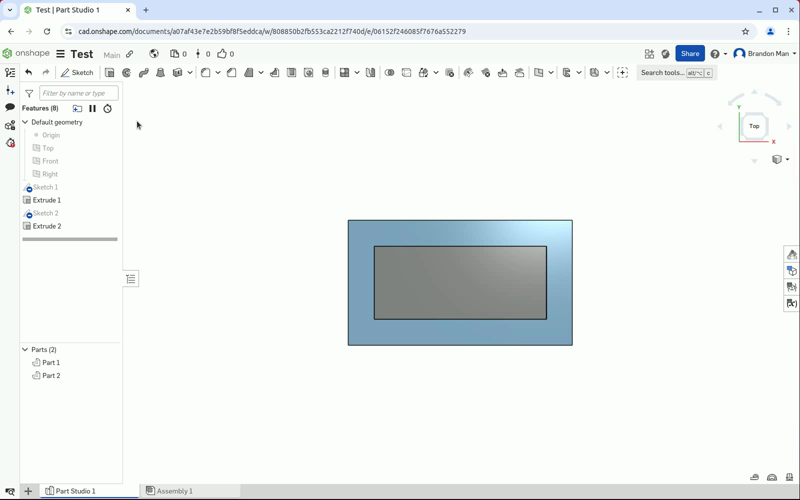
mouse_move(73, 189)
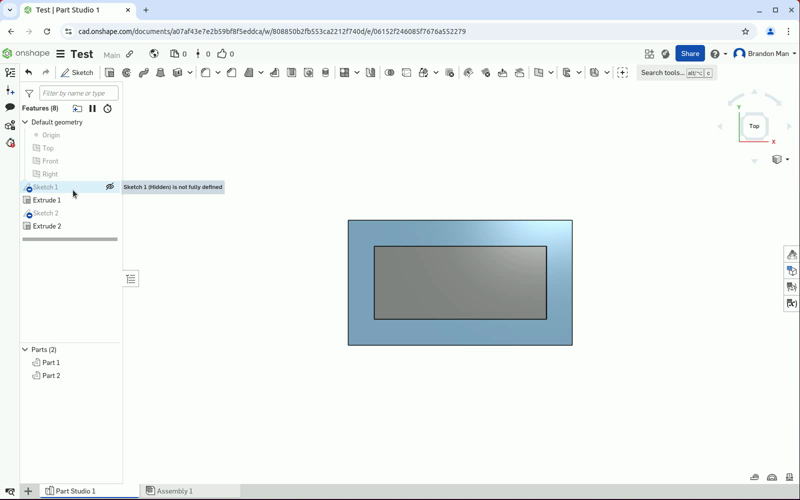
click(73, 189)
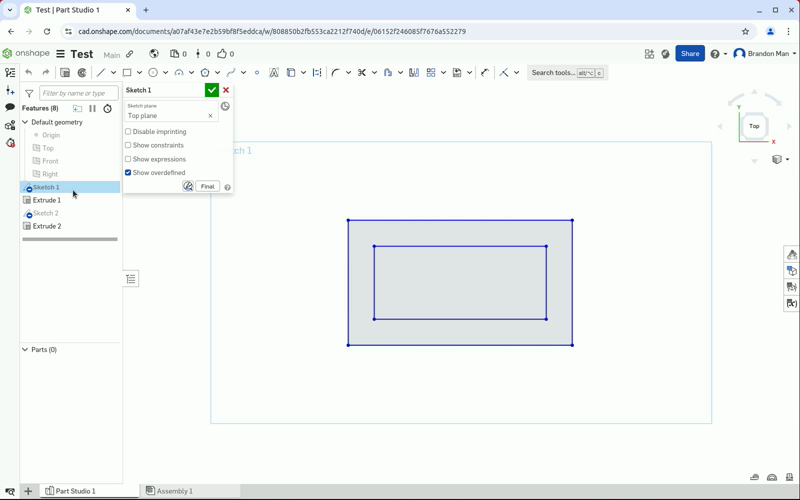
mouse_move(229, 92)
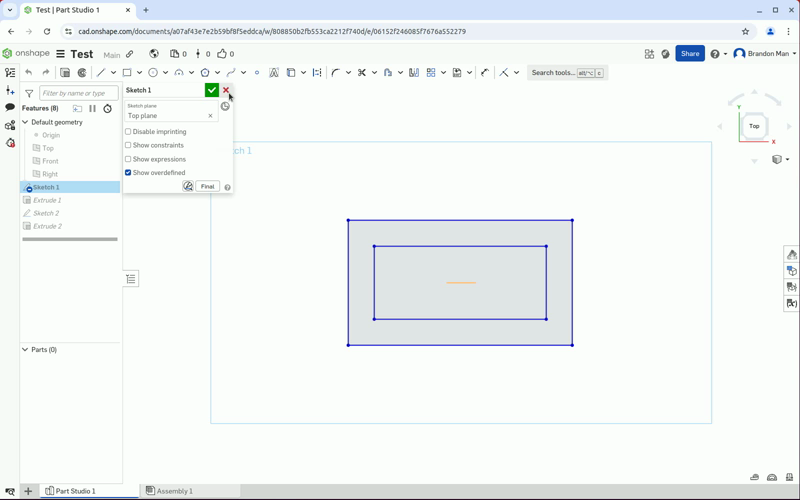
click(229, 92)
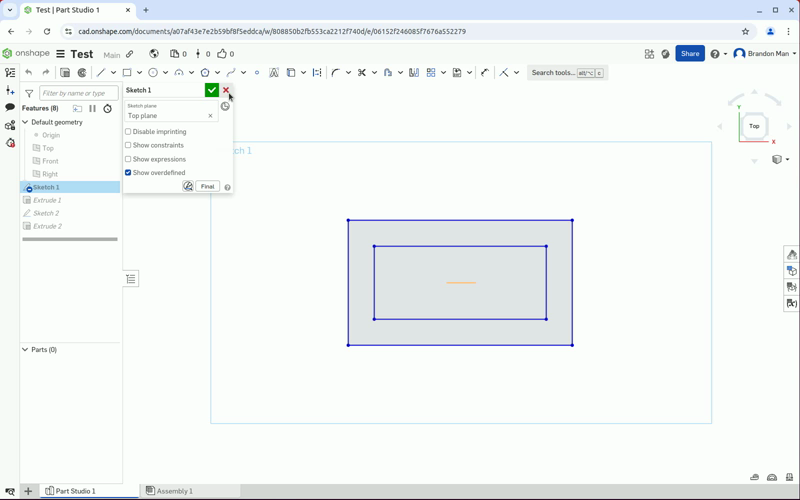
key(shift+s)
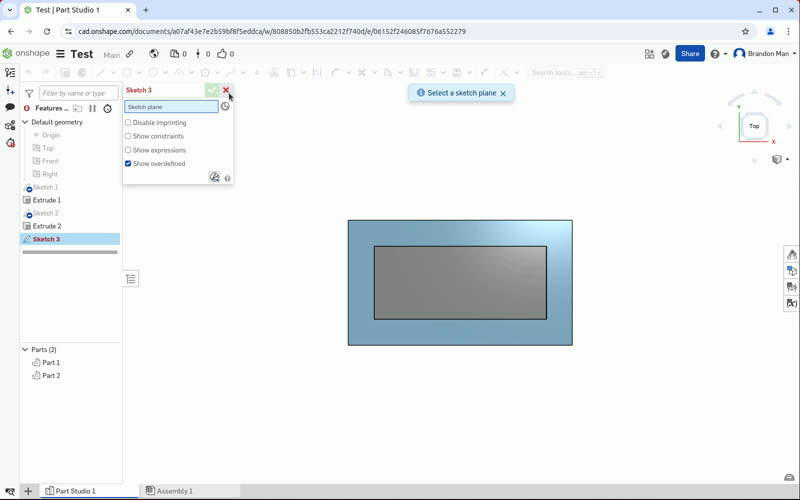
mouse_move(73, 150)
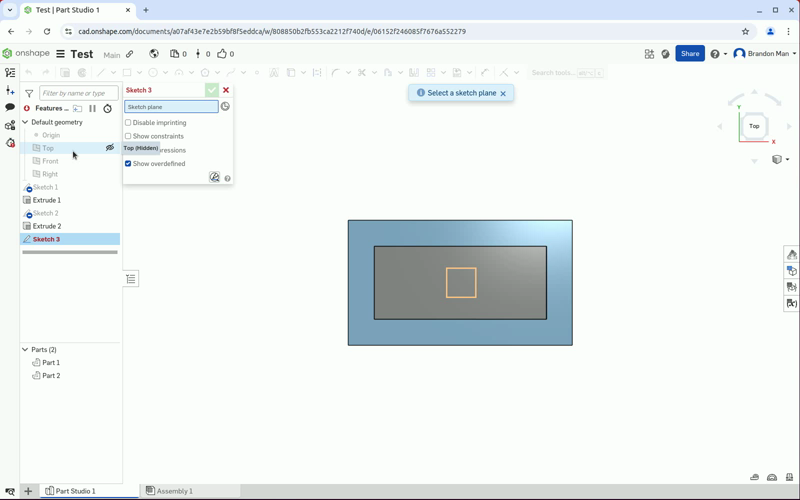
click(73, 150)
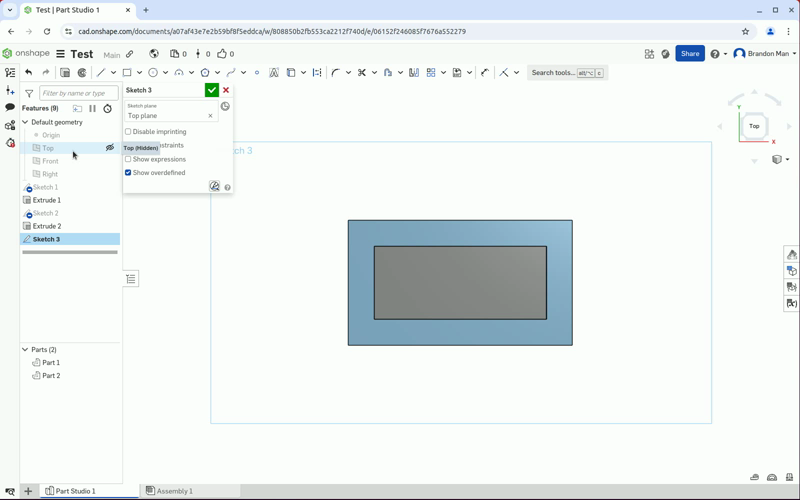
mouse_move(73, 352)
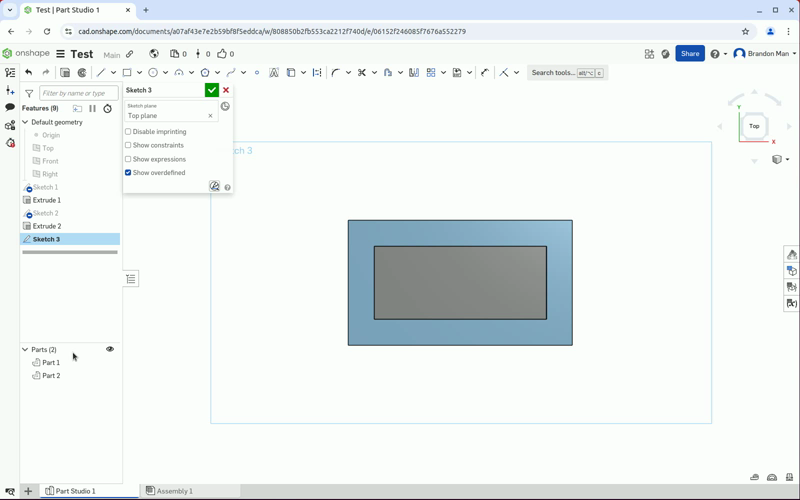
key(y)
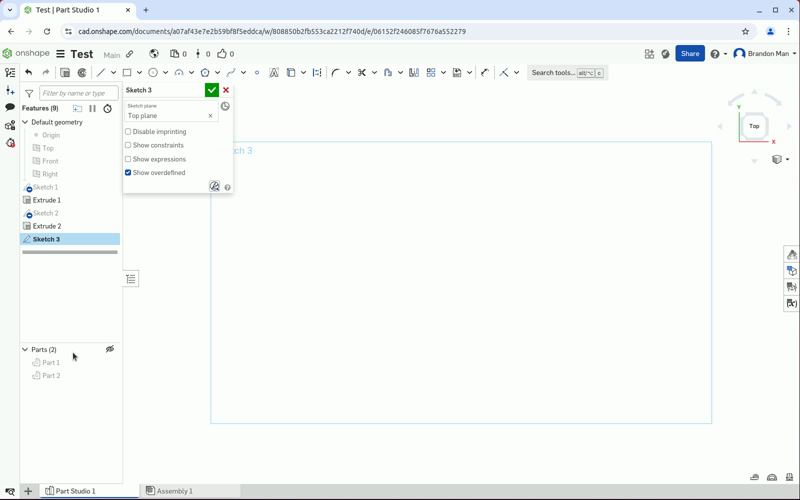
key(l)
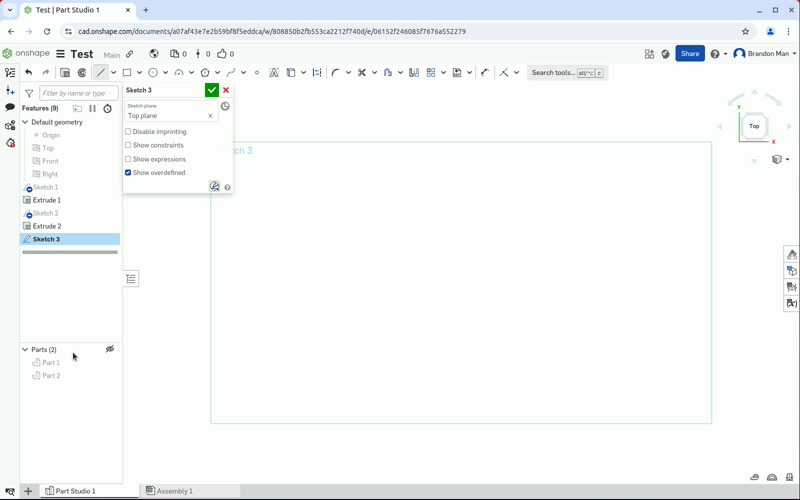
key_down(shift)
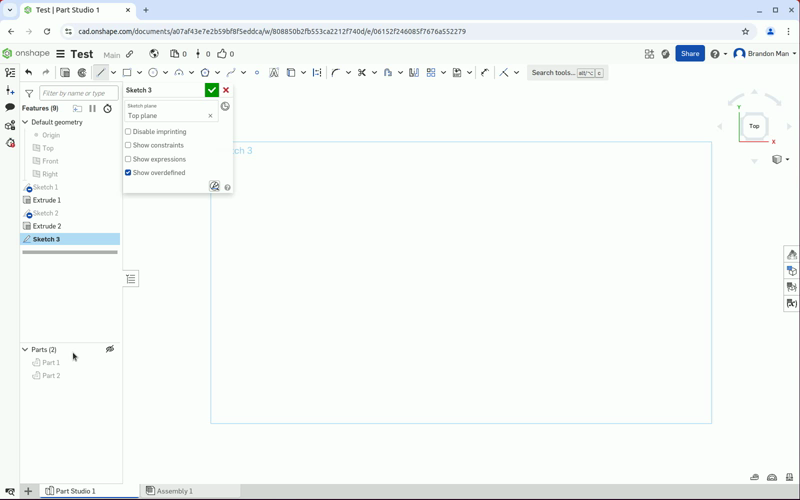
mouse_move(374, 319)
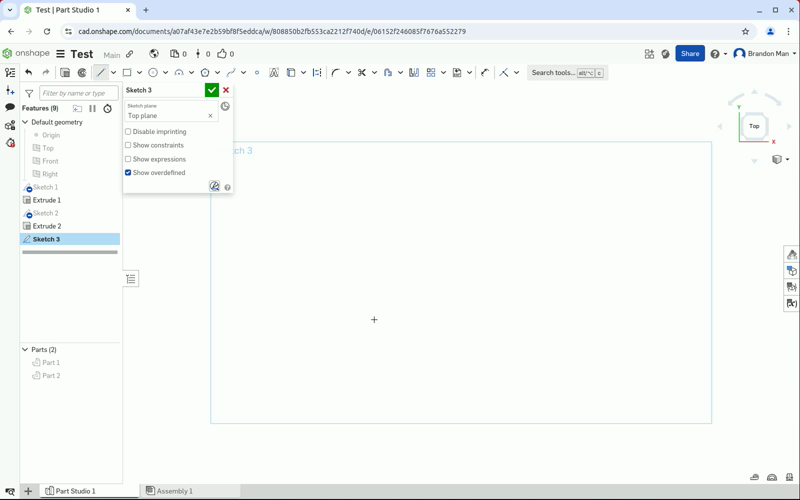
click(374, 319)
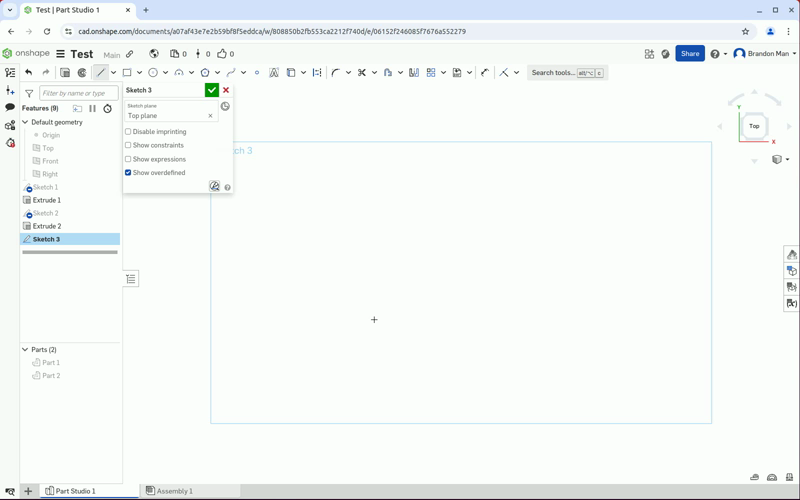
key_up(shift)
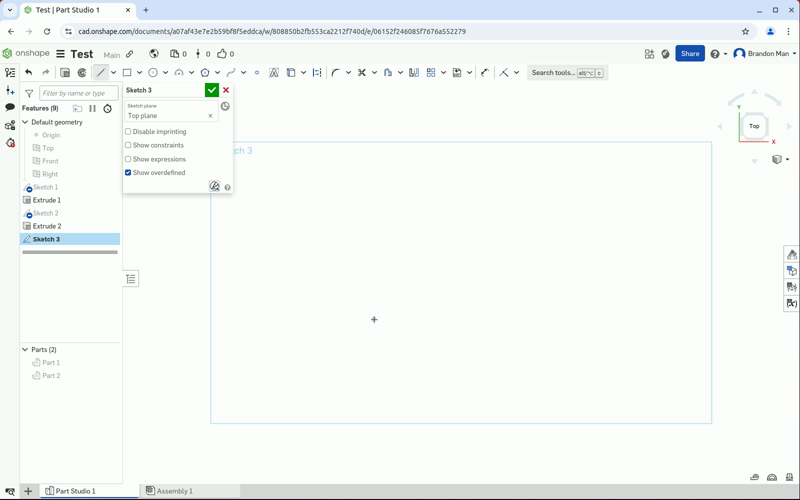
key_down(shift)
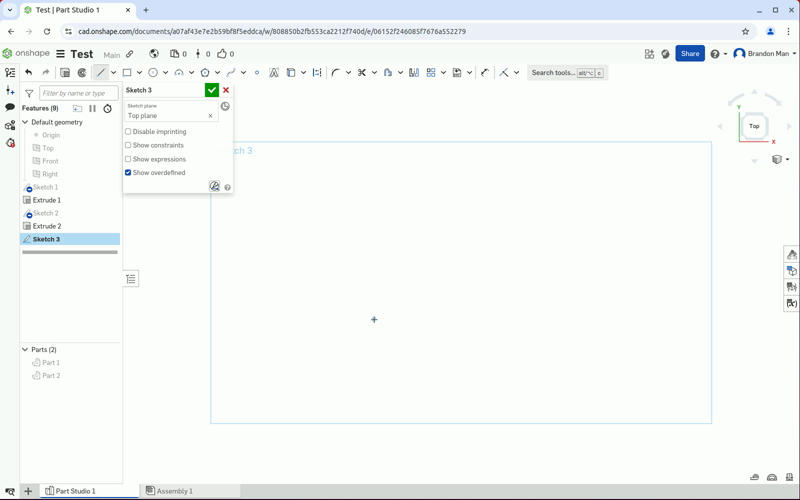
mouse_move(546, 319)
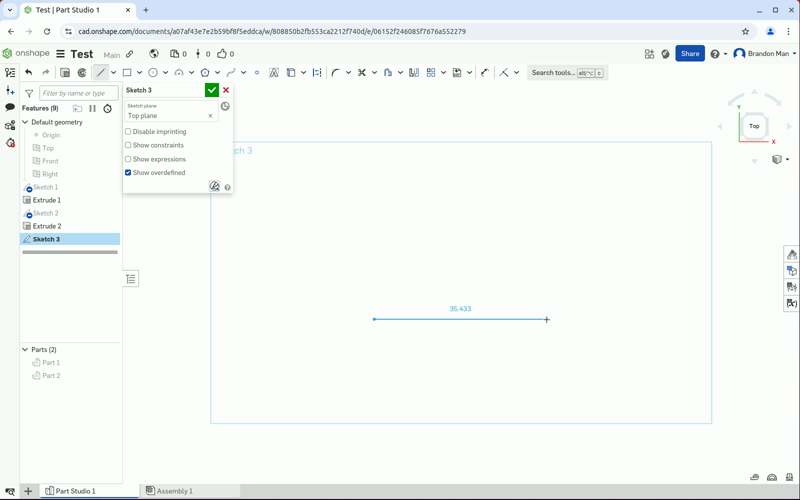
click(546, 319)
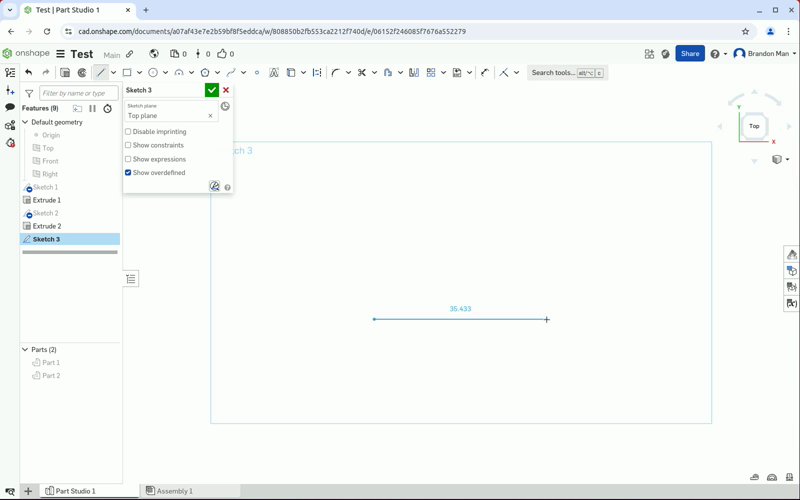
key_up(shift)
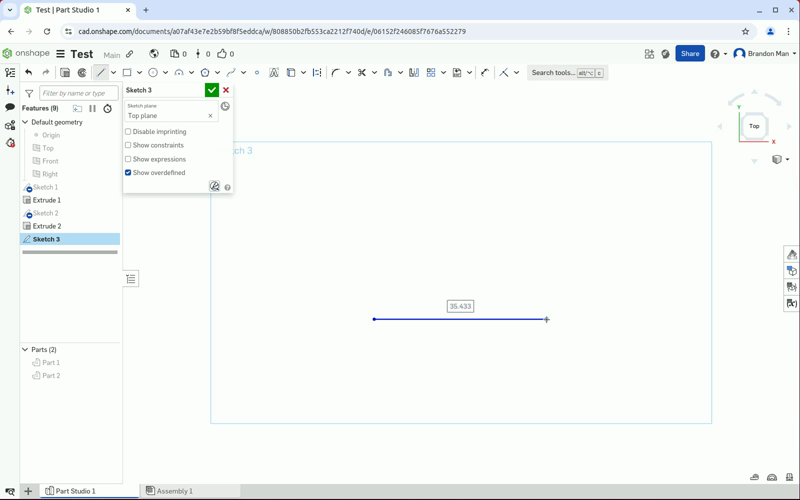
key_down(shift)
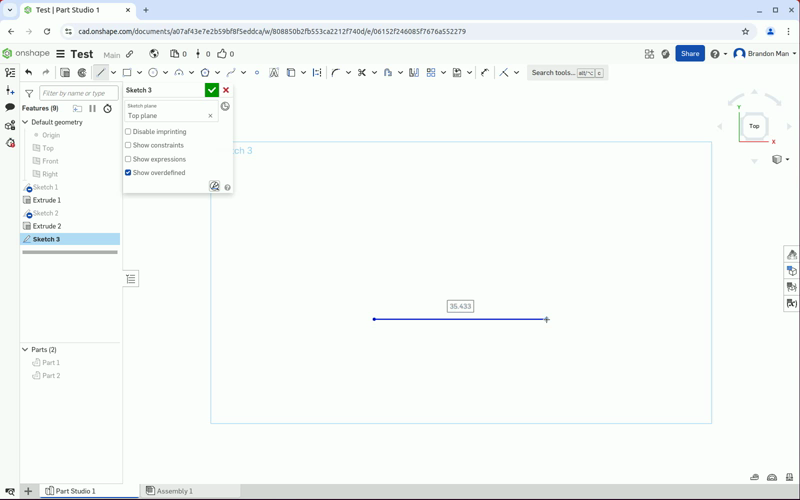
mouse_move(546, 246)
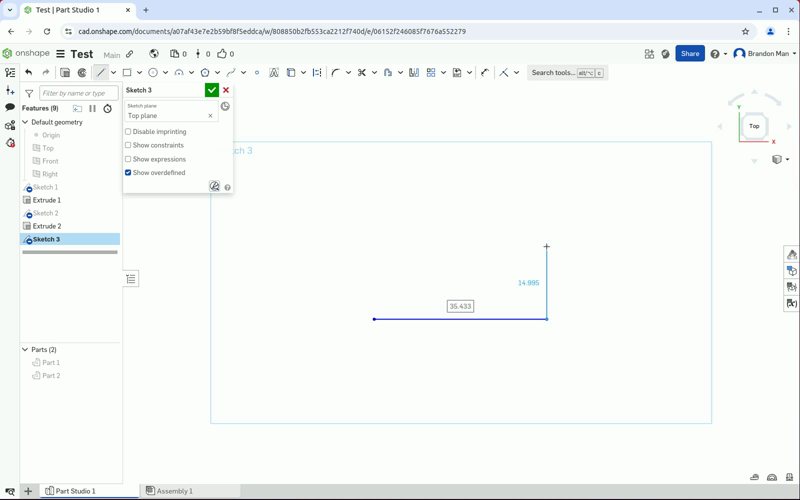
click(546, 246)
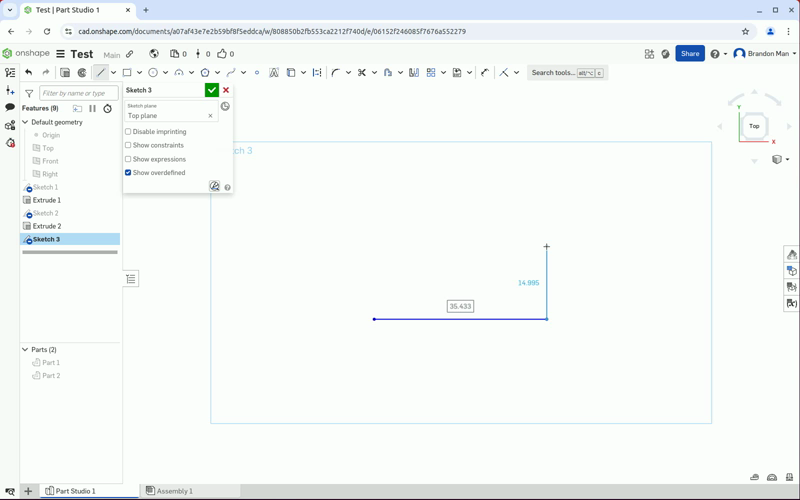
key_up(shift)
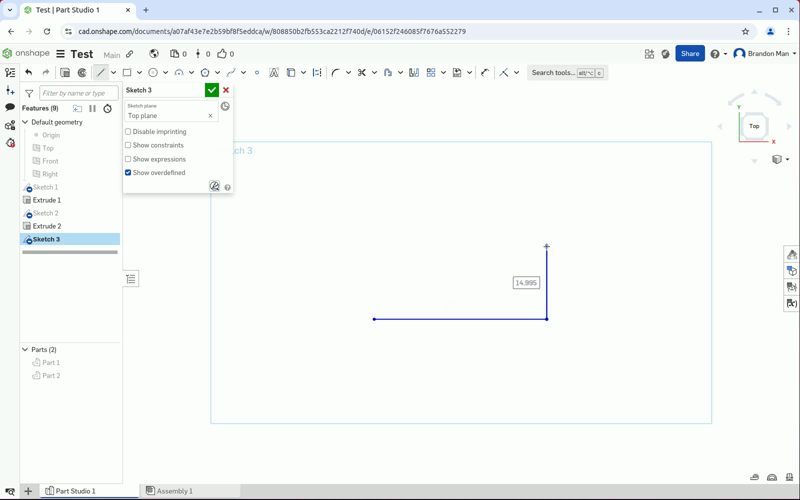
key_down(shift)
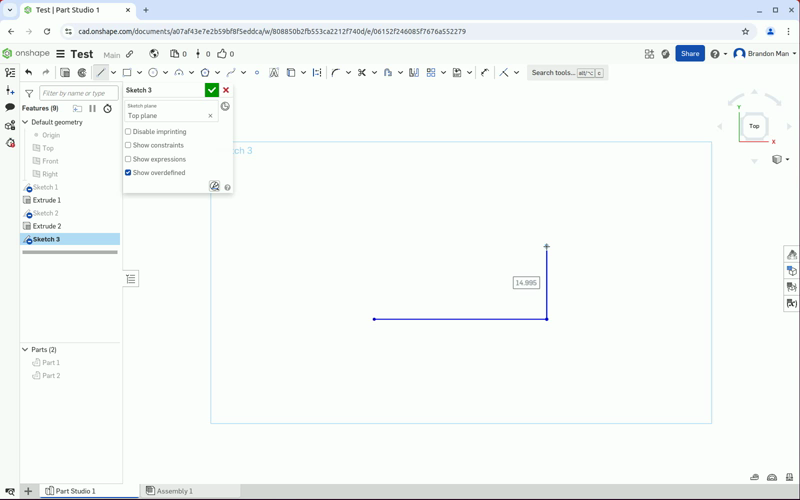
mouse_move(374, 246)
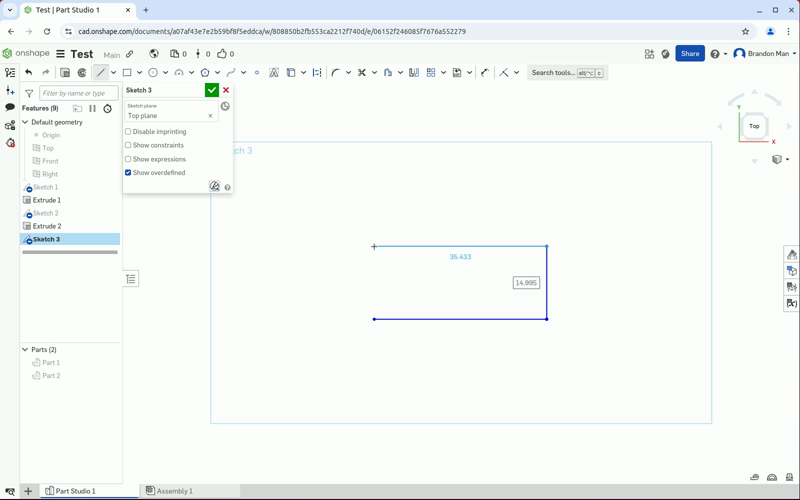
click(374, 246)
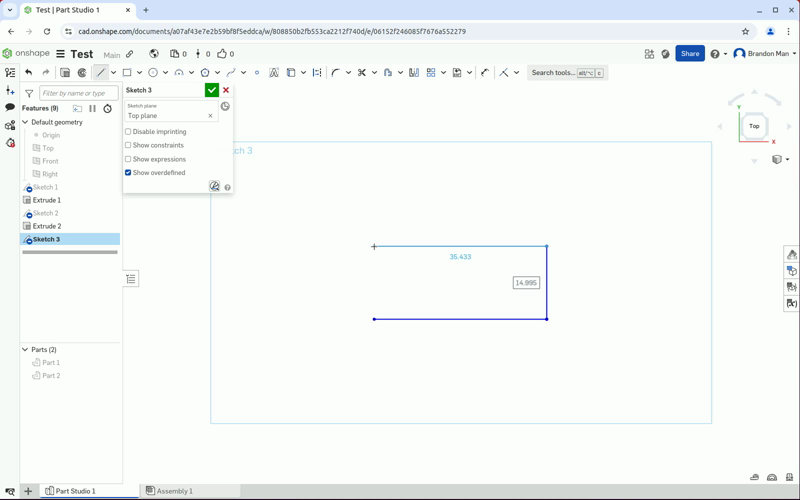
key_up(shift)
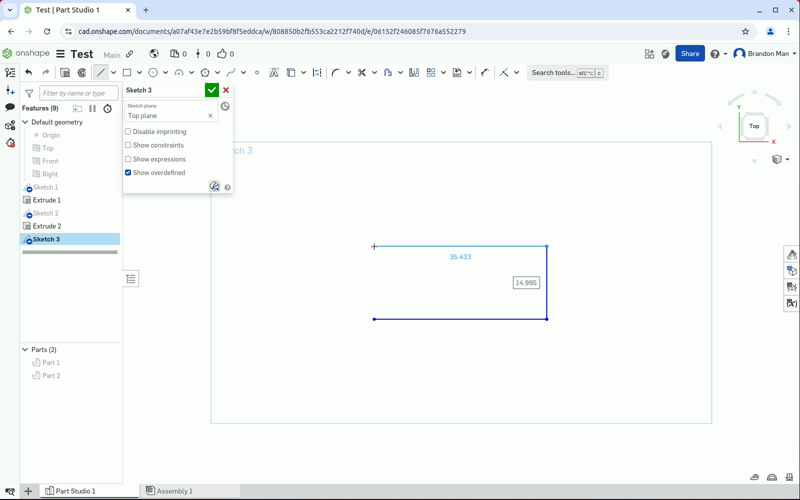
key_down(shift)
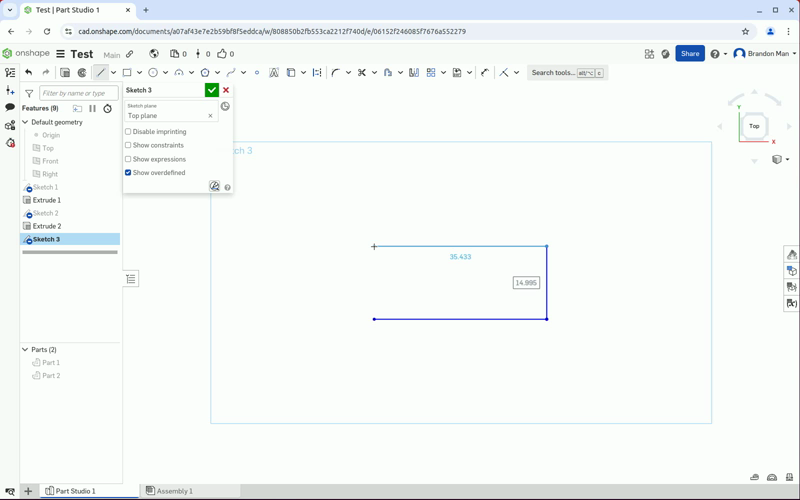
mouse_move(374, 319)
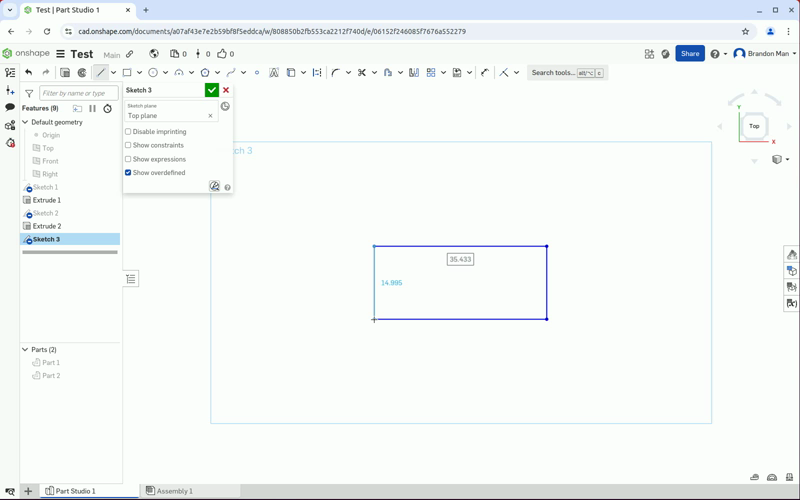
key_up(shift)
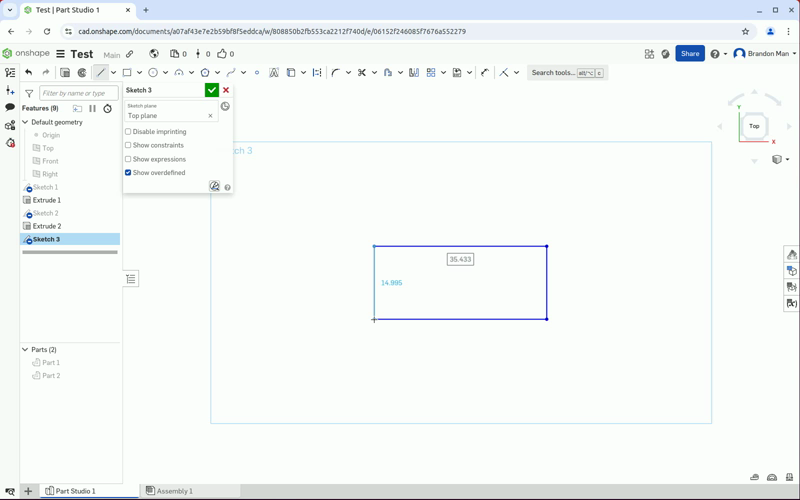
click(374, 319)
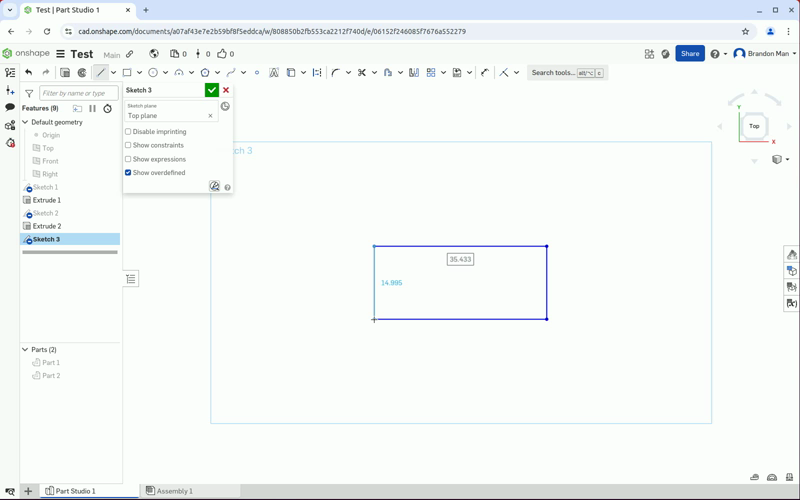
key(esc)
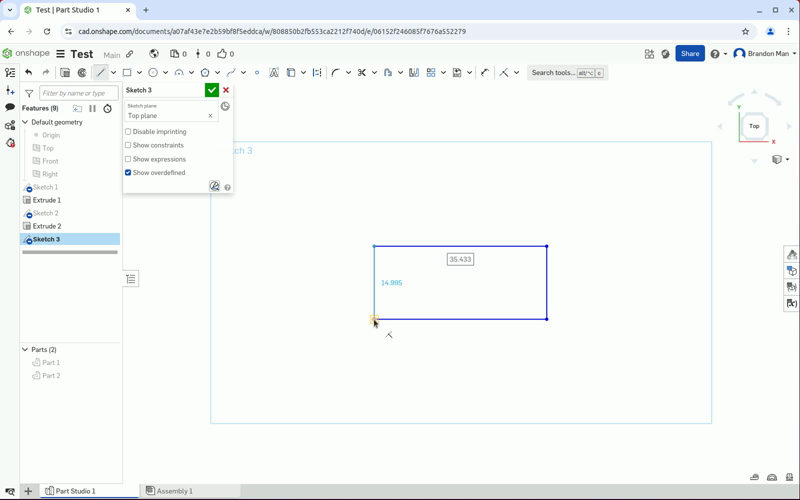
mouse_move(382, 286)
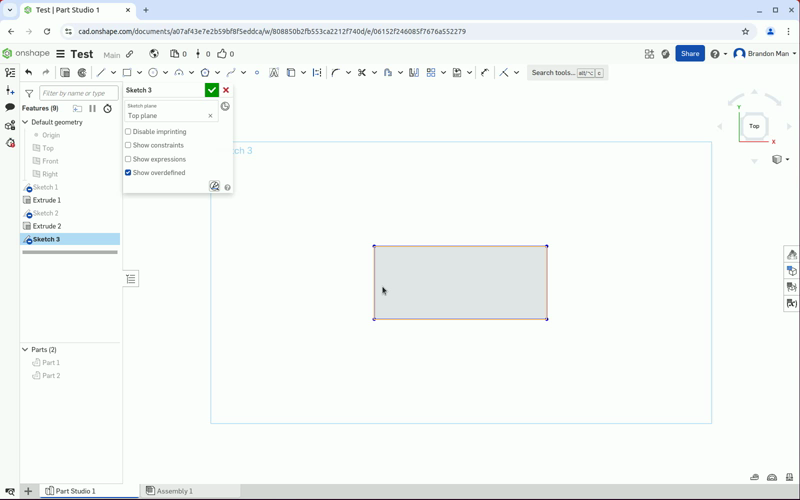
click(382, 286)
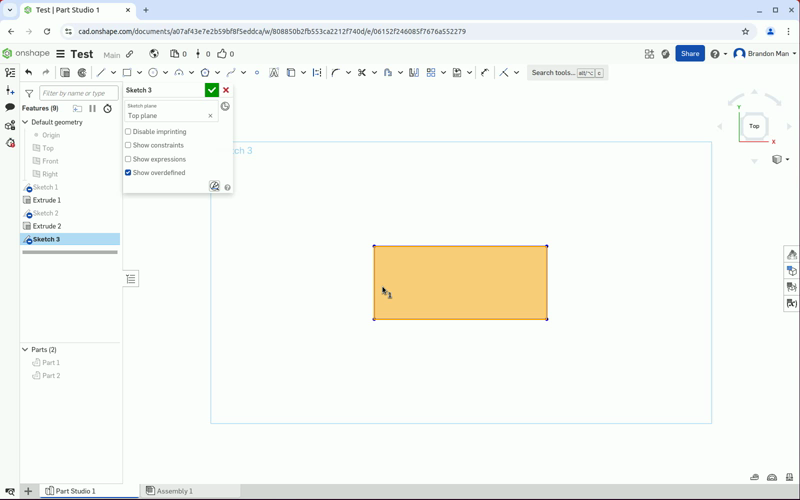
mouse_move(73, 352)
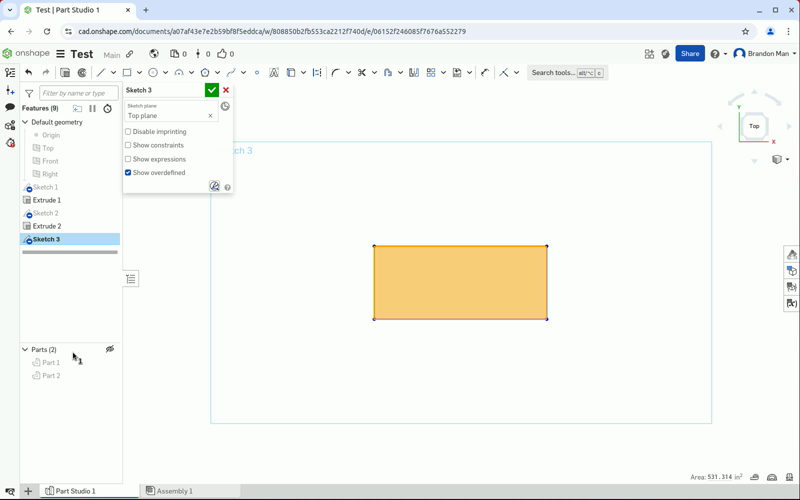
key(shift+y)
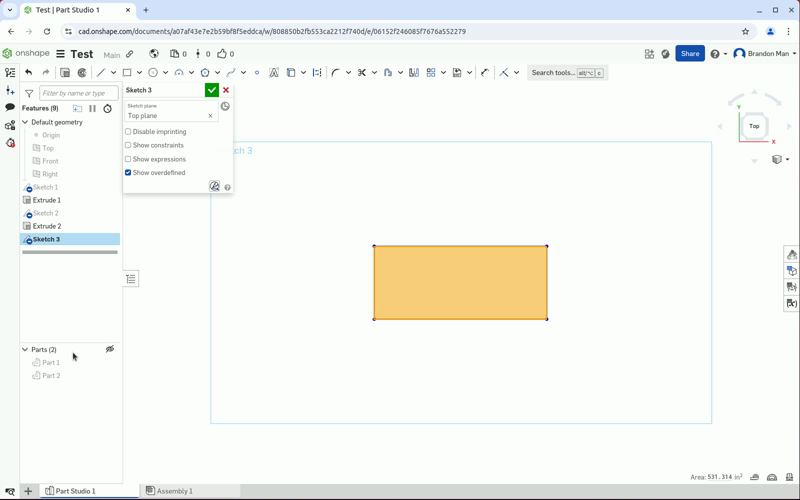
key(shift+e)
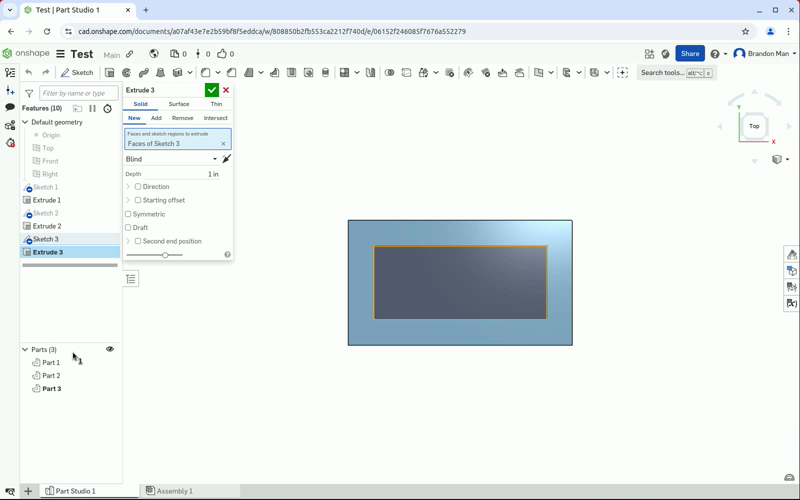
mouse_move(143, 106)
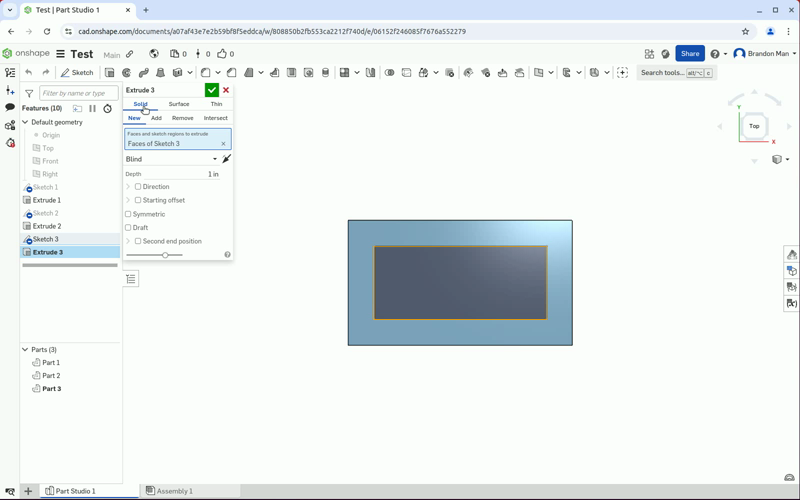
click(143, 106)
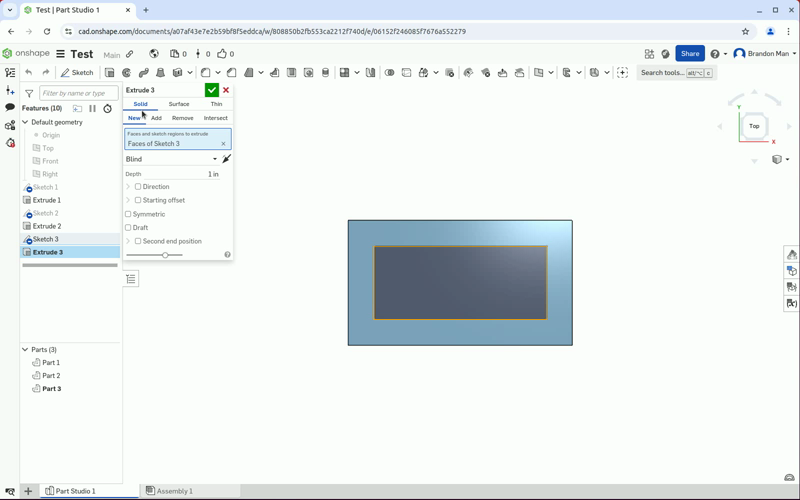
mouse_move(137, 120)
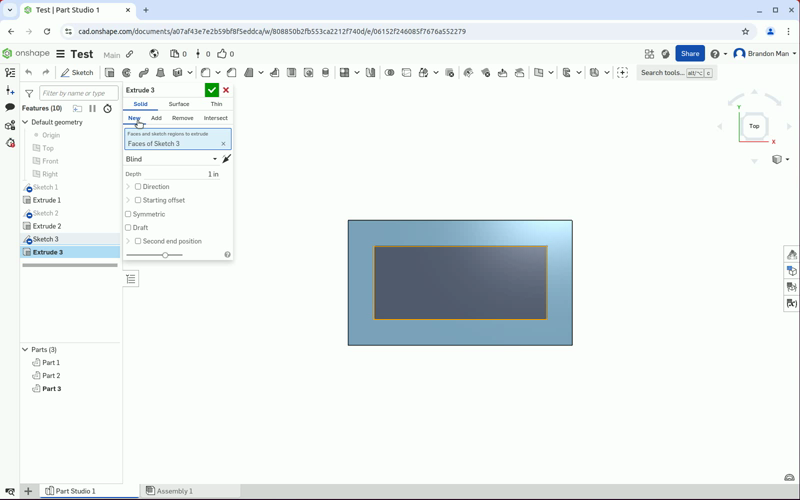
click(137, 120)
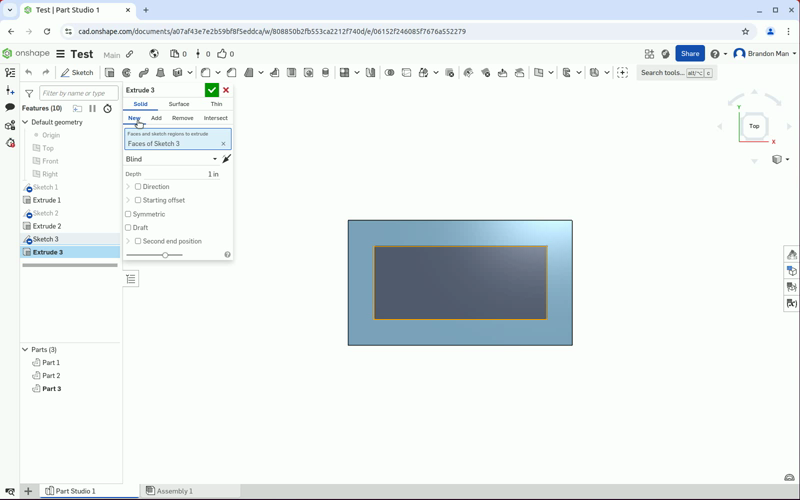
key(tab, 4)
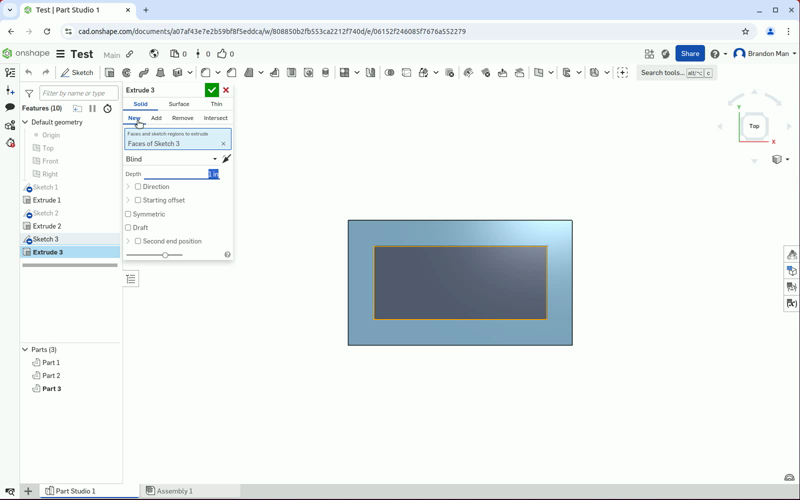
text(2.166)
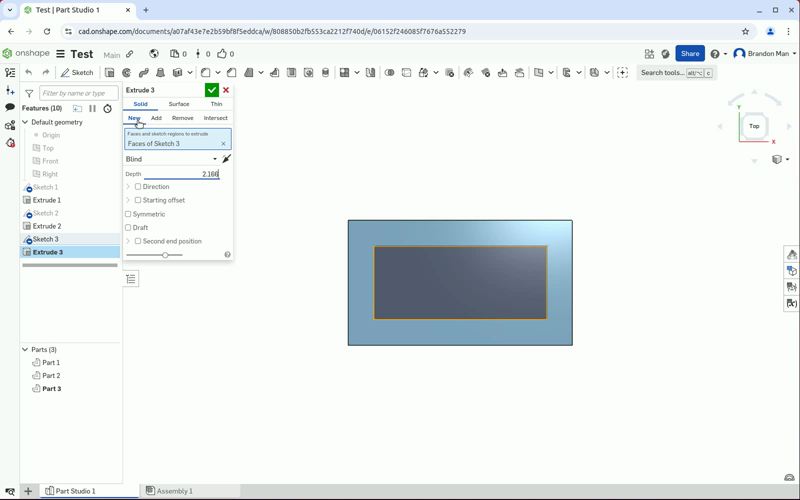
key(enter)
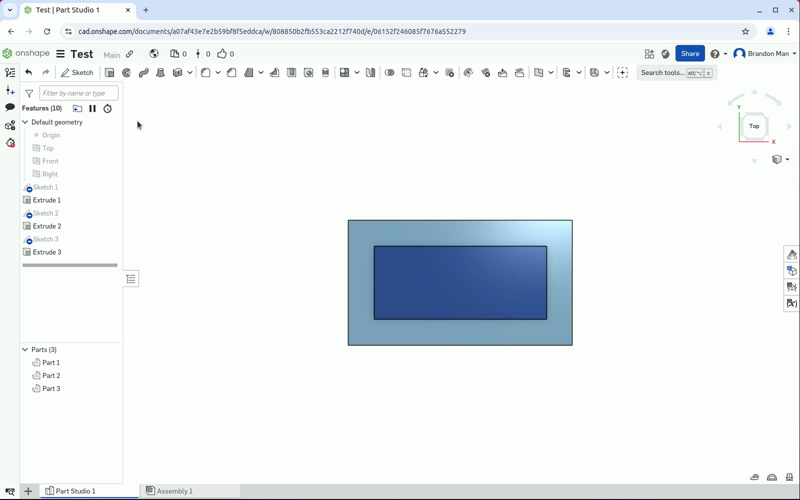
key(shift+h)
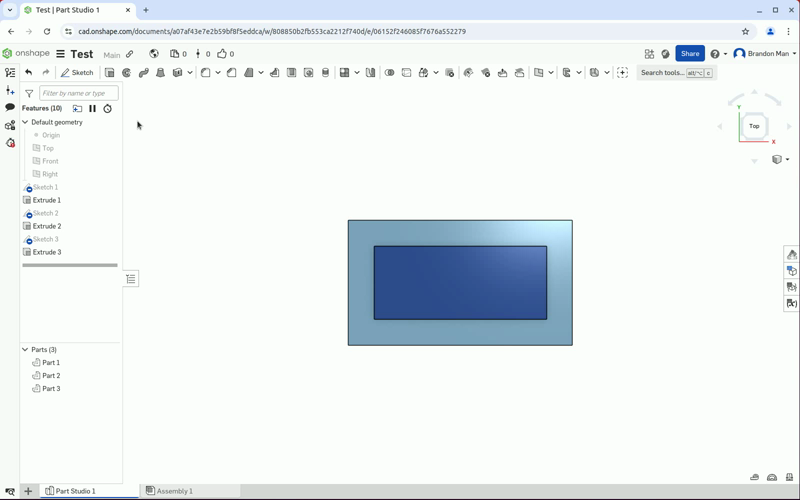
key(shift+h)
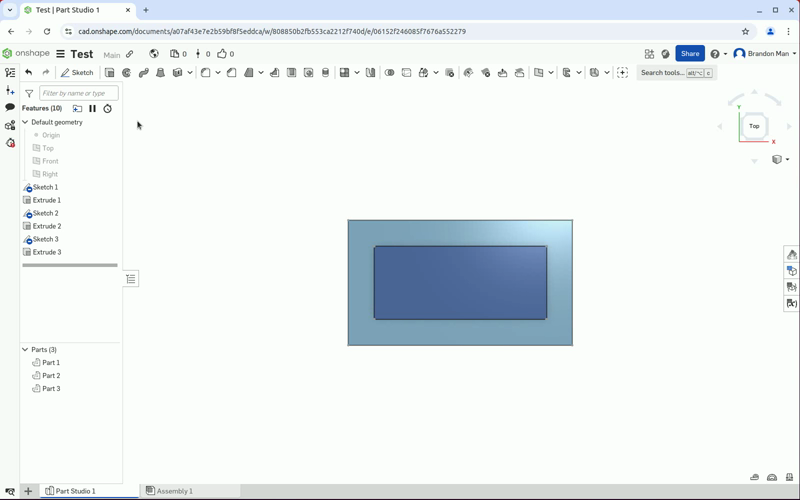
key(shift+7)
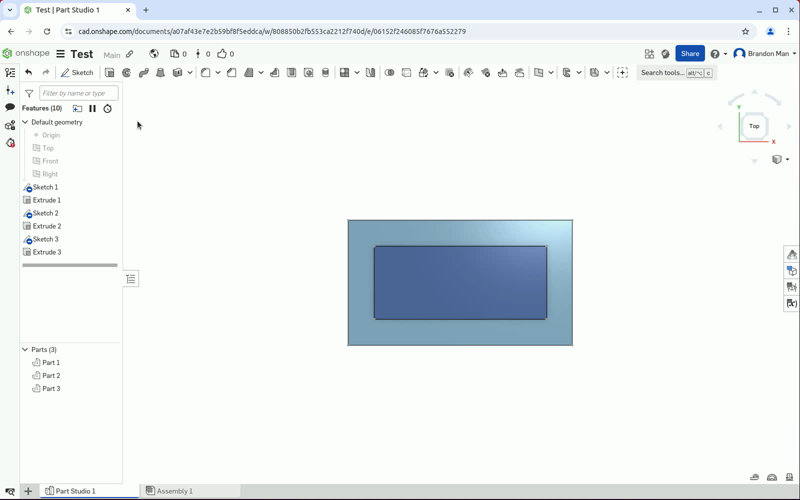
key(up, 3)
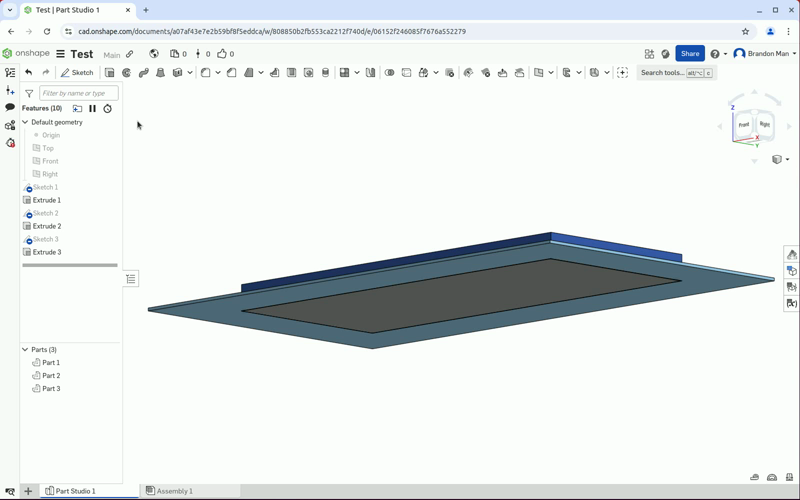
key(left, 3)
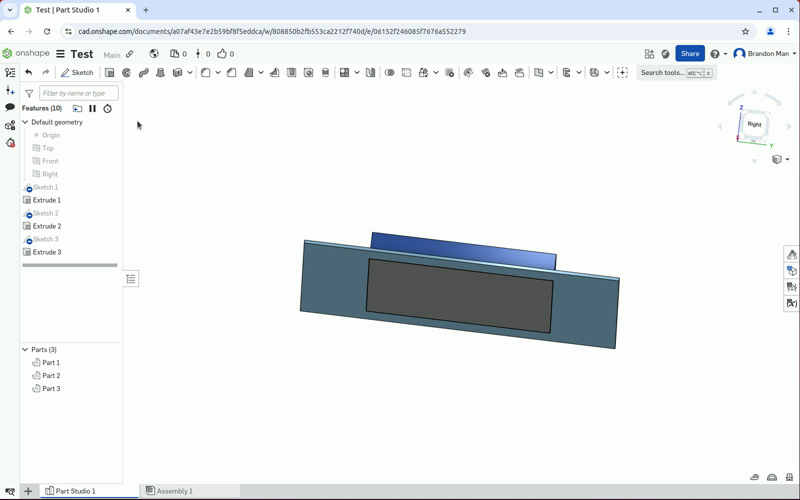
key(right, 3)
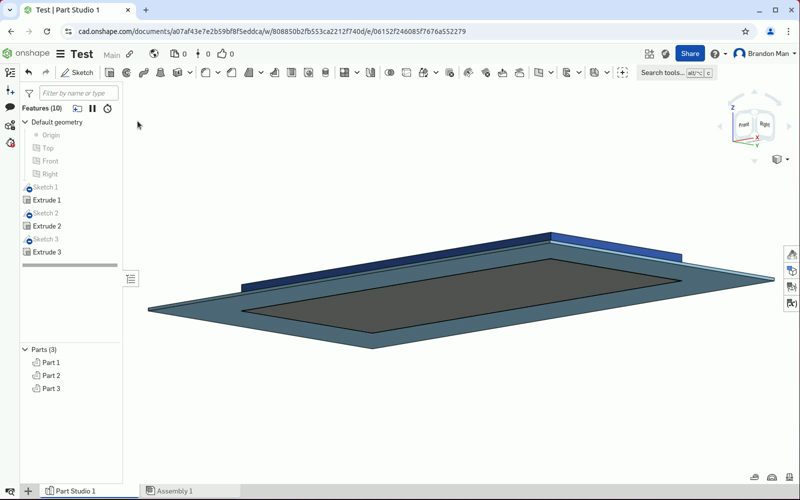
key(down, 3)
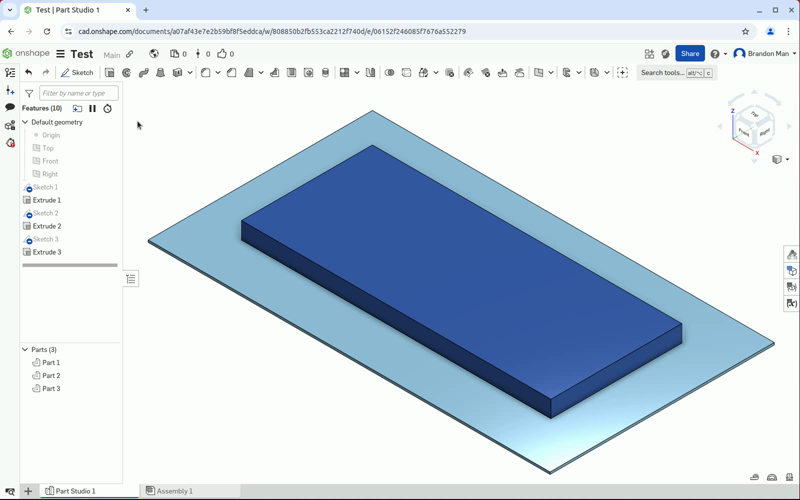
mouse_move(73, 189)
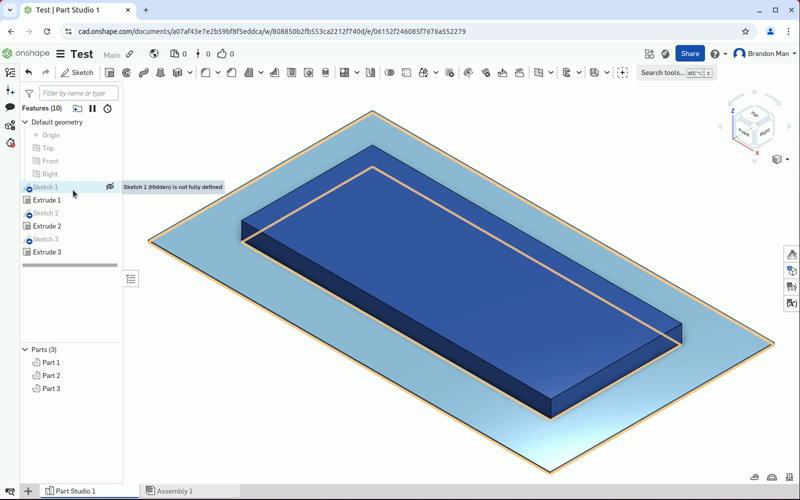
click(73, 189)